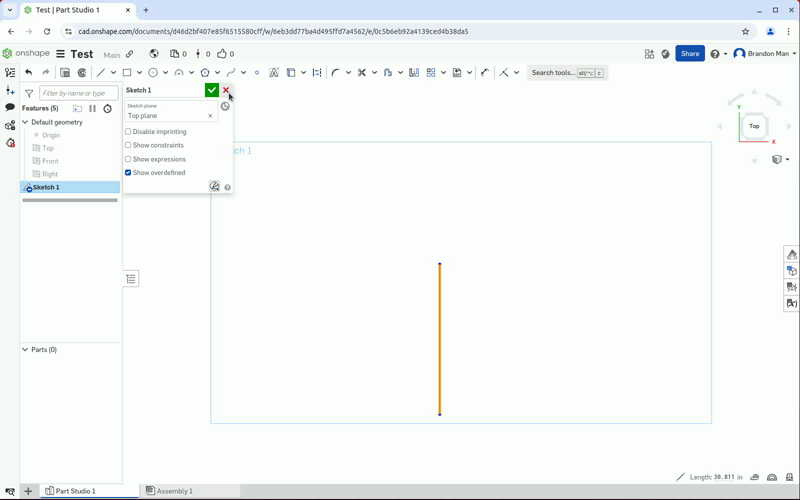
key(shift+h)
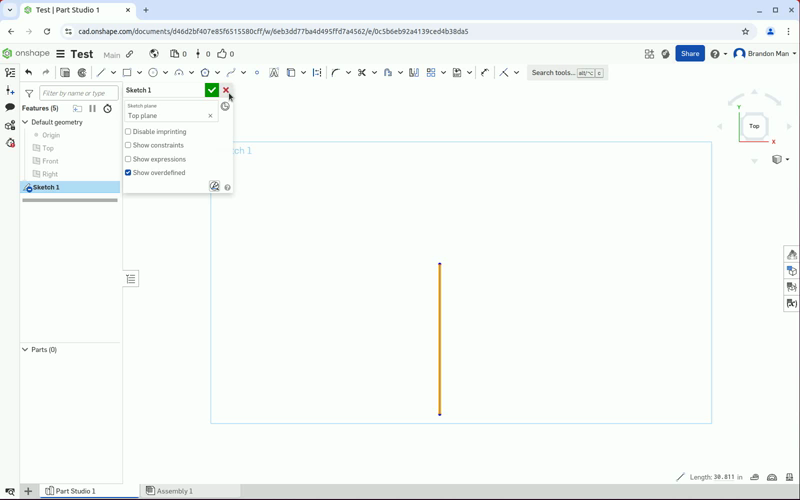
key(shift+s)
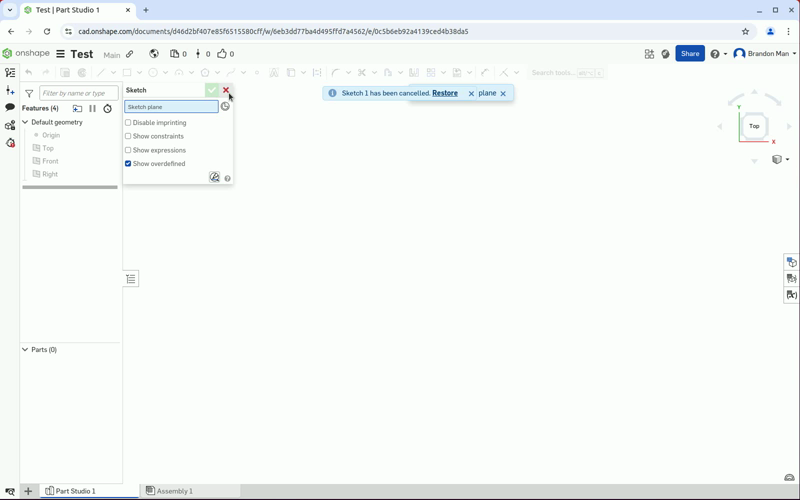
mouse_move(73, 150)
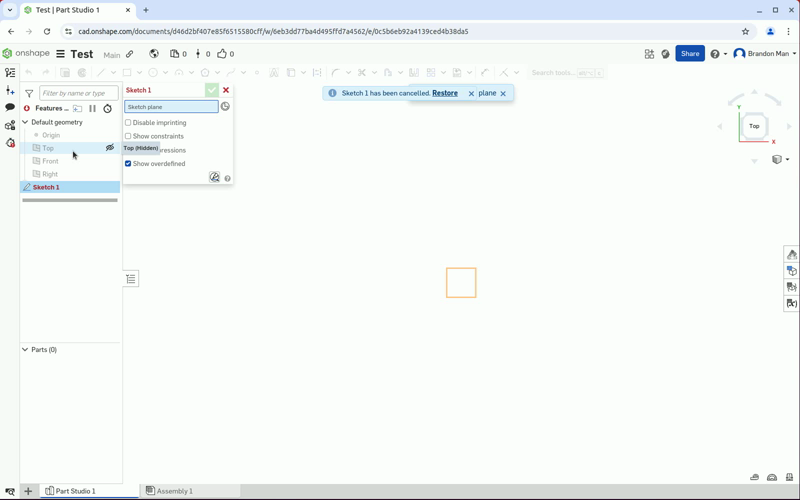
click(73, 150)
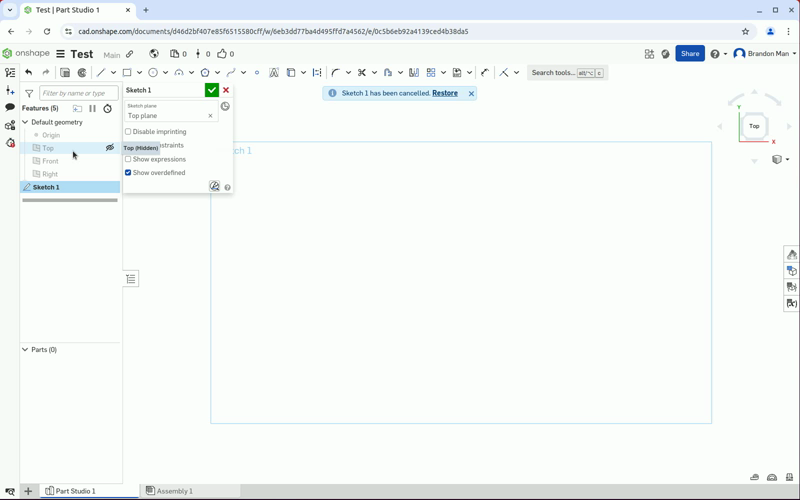
mouse_move(73, 352)
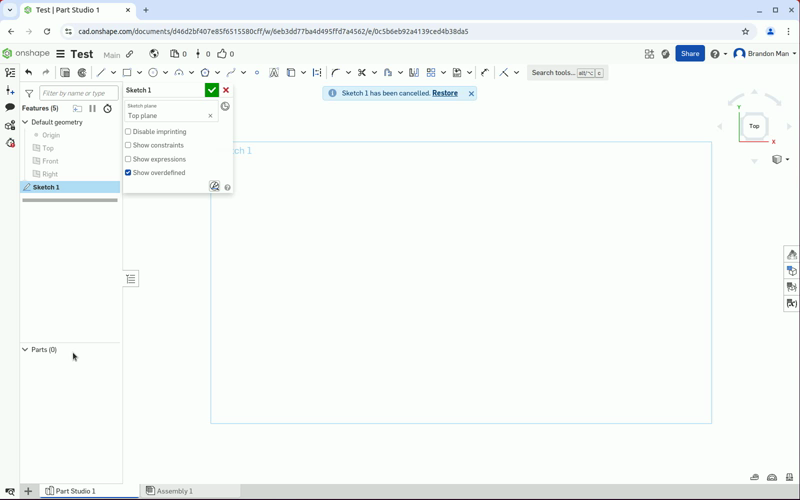
key(y)
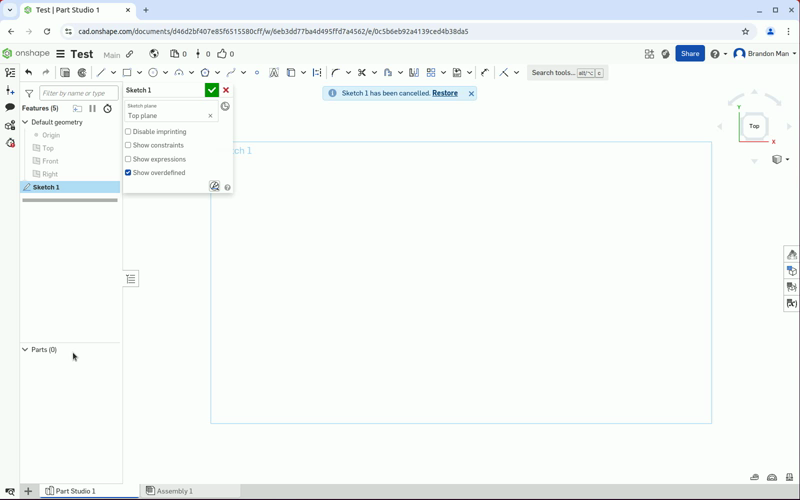
key(l)
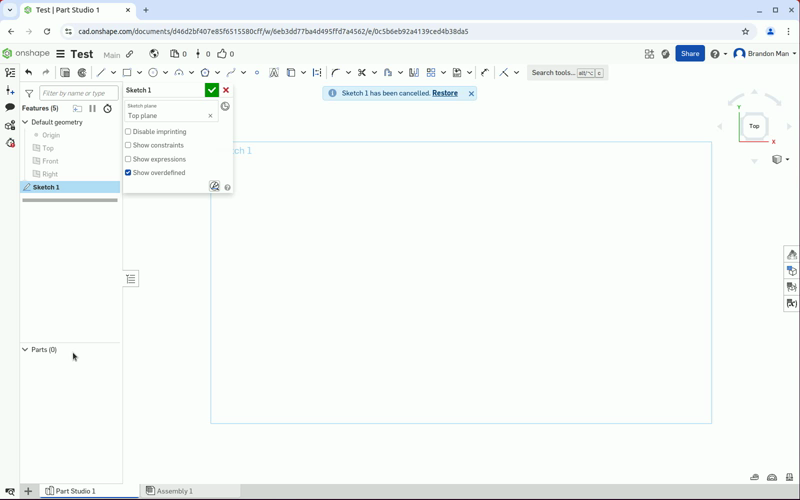
key_down(shift)
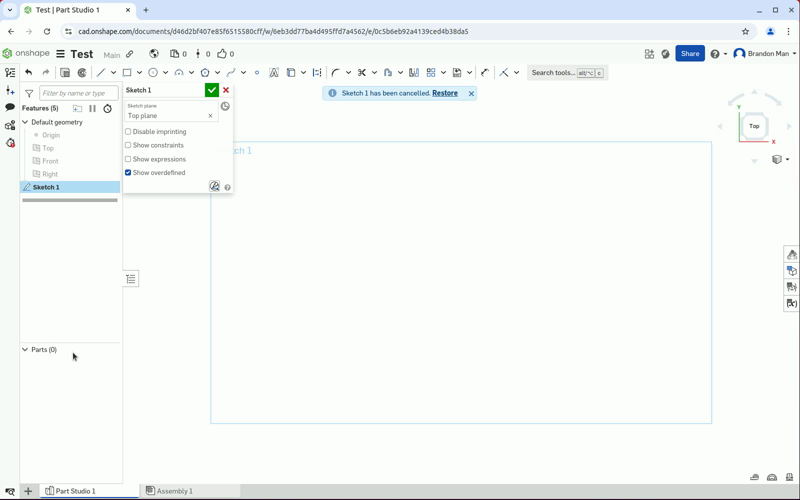
mouse_move(460, 282)
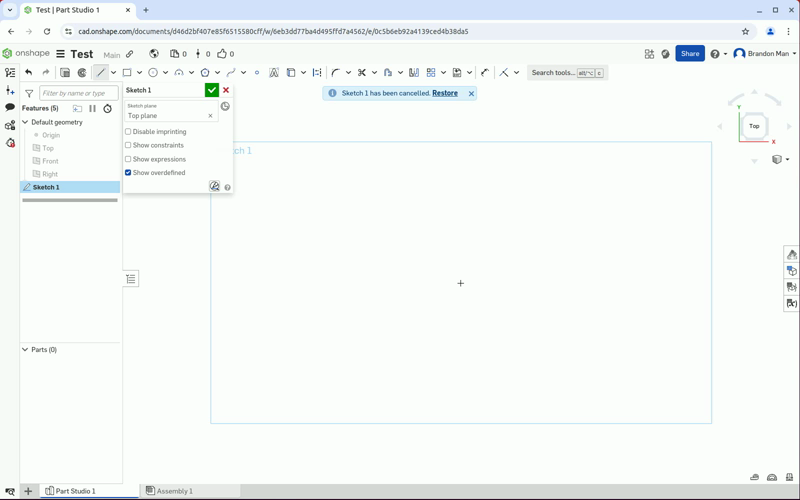
click(460, 282)
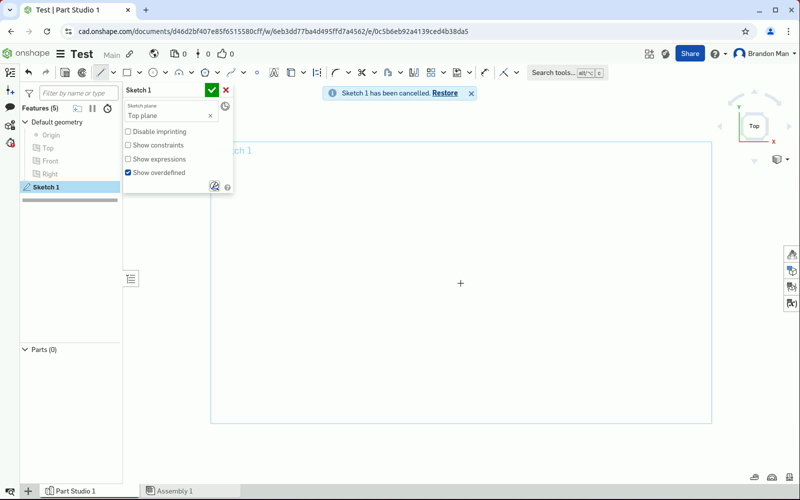
key_up(shift)
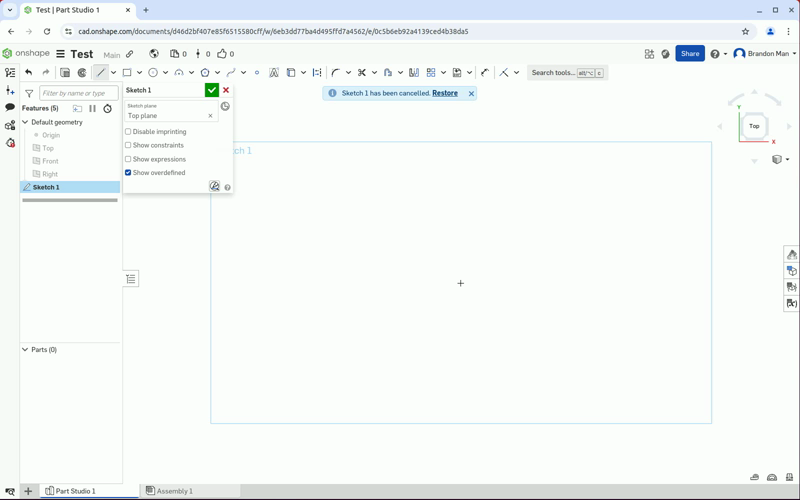
key_down(shift)
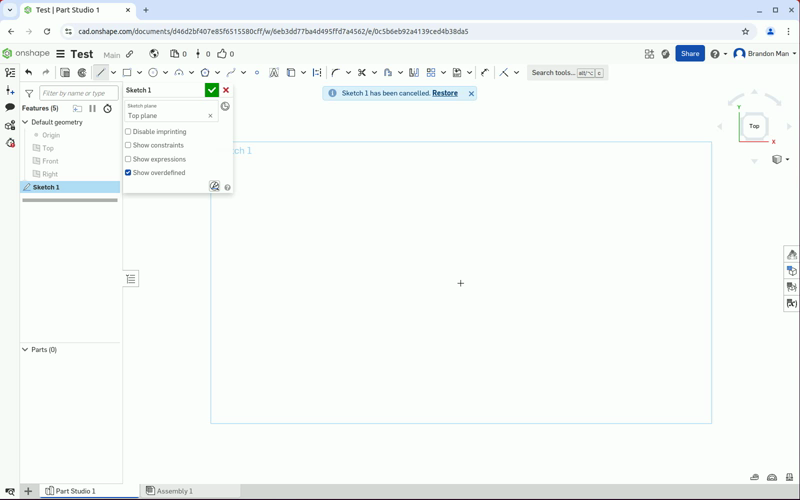
mouse_move(535, 282)
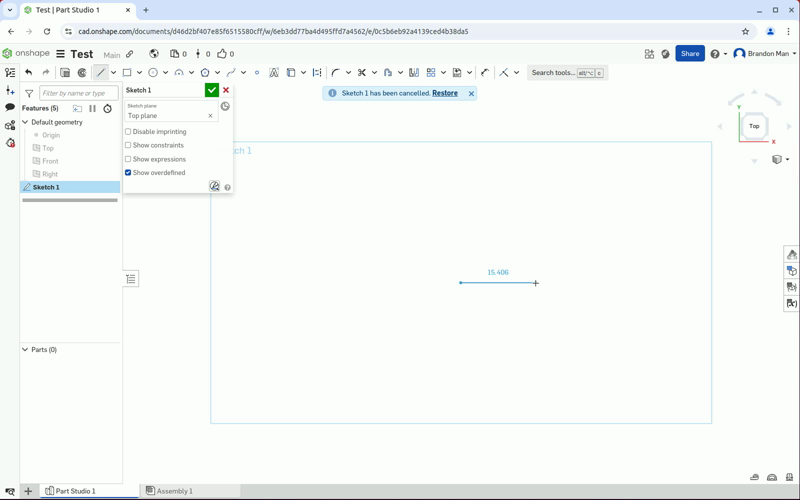
click(535, 282)
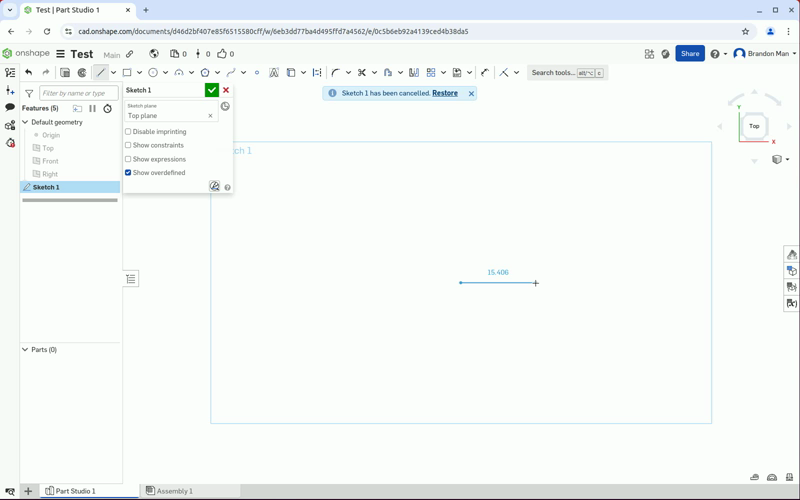
key_up(shift)
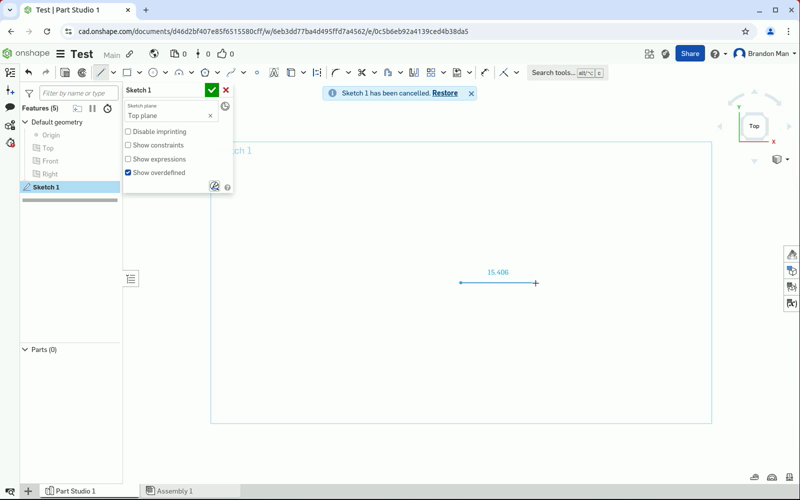
key_down(shift)
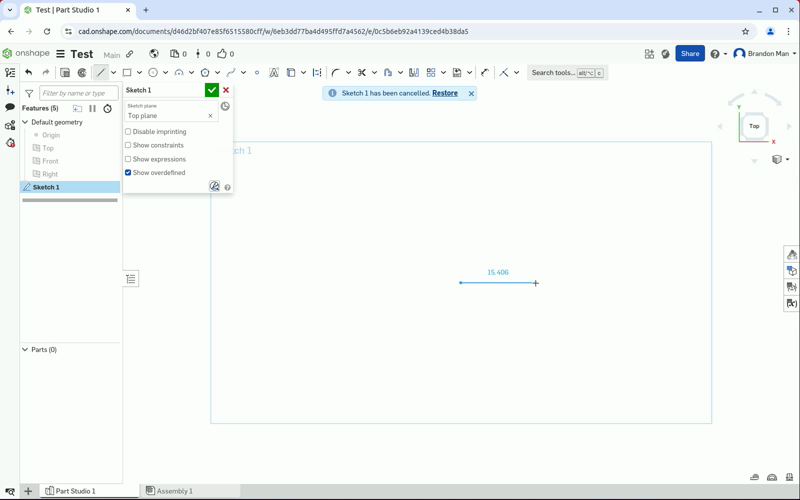
mouse_move(535, 170)
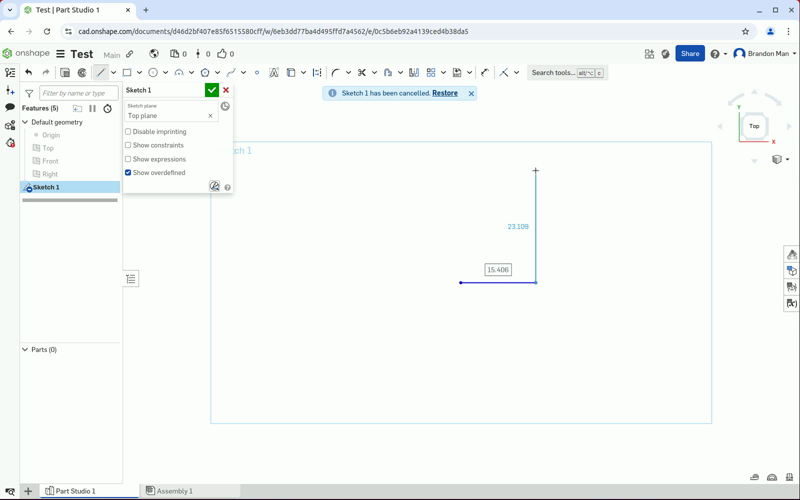
click(535, 170)
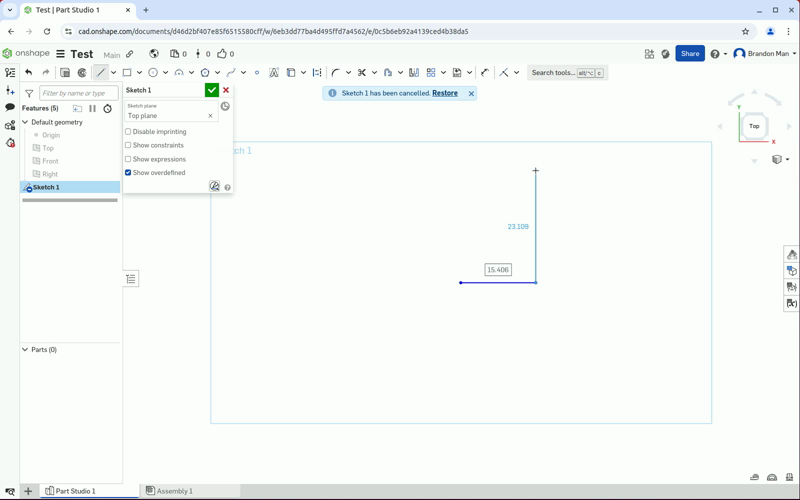
key_up(shift)
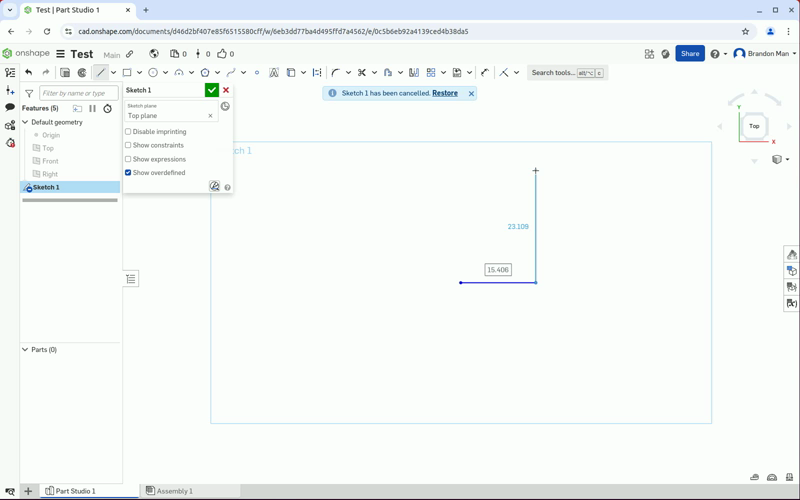
key_down(shift)
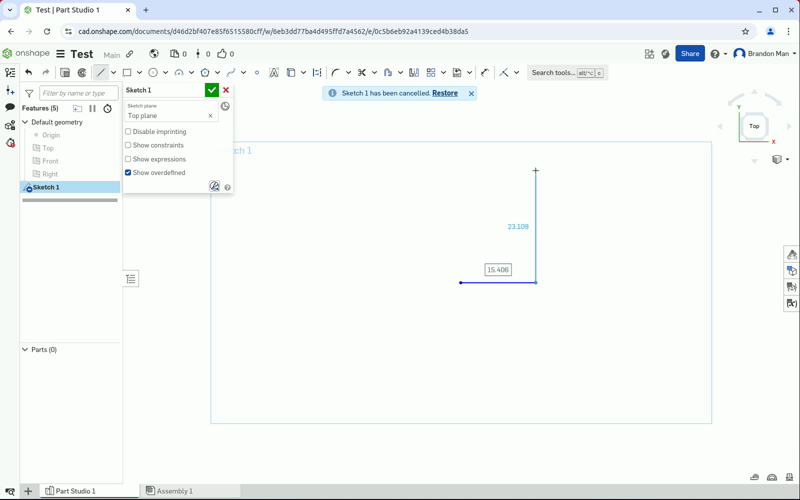
mouse_move(460, 170)
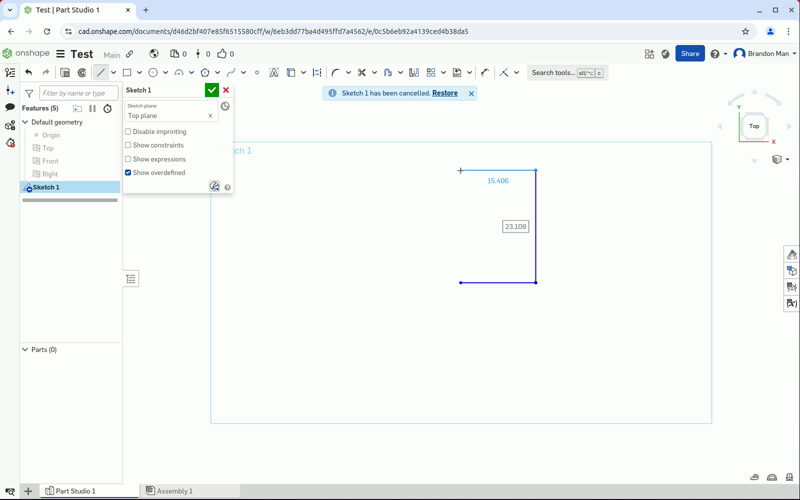
click(460, 170)
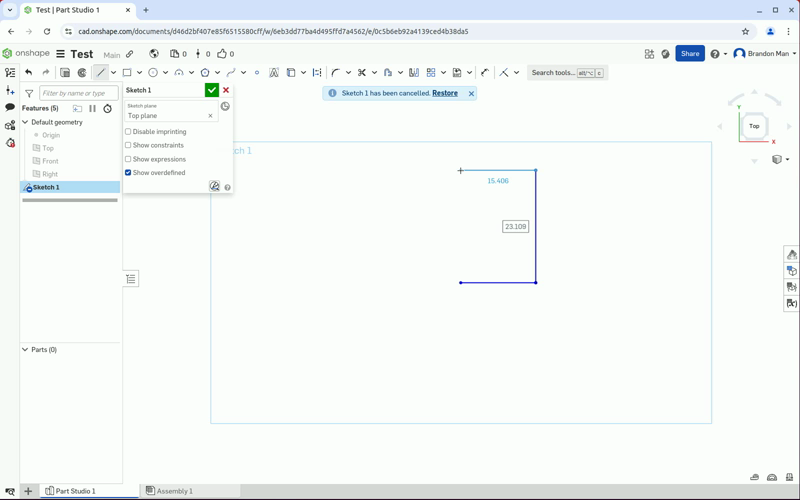
key_up(shift)
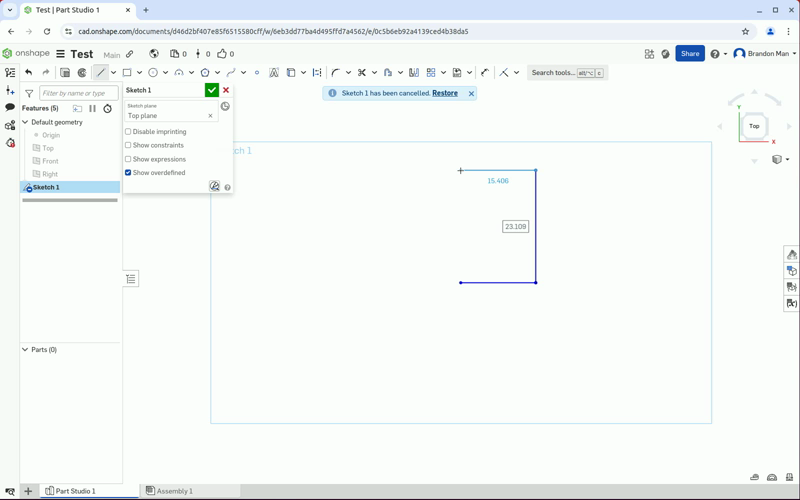
key_down(shift)
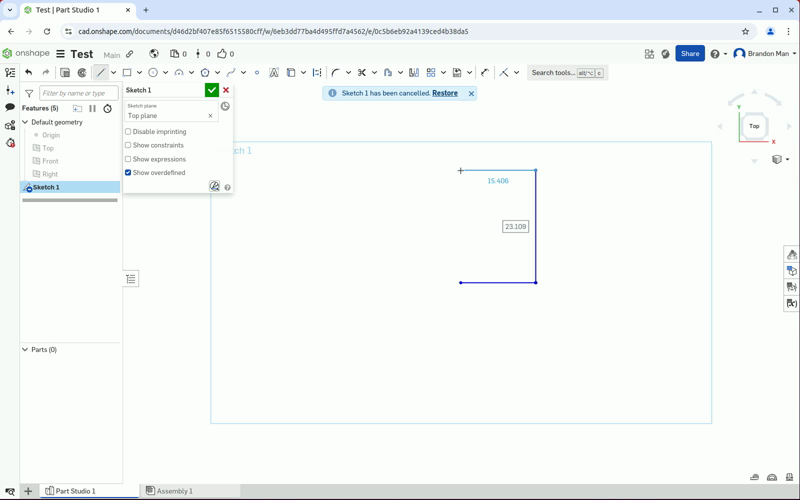
mouse_move(460, 282)
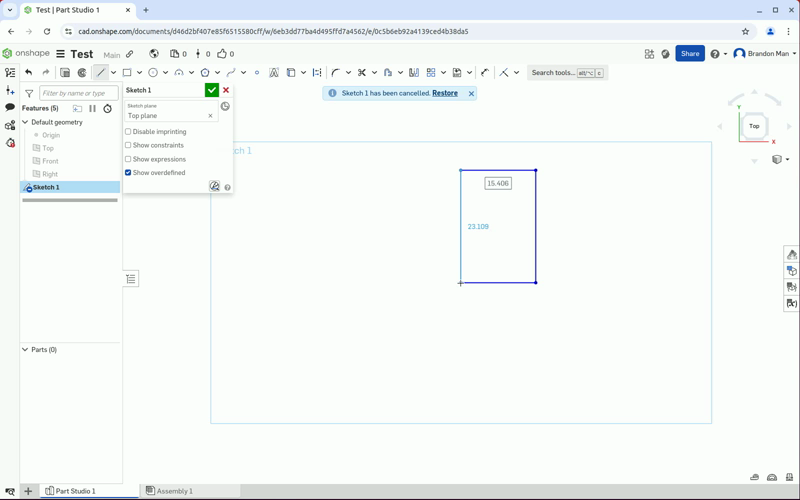
key_up(shift)
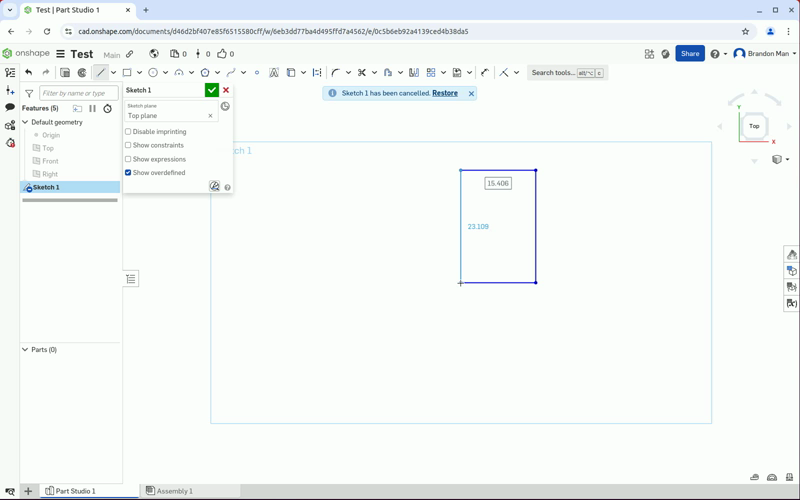
click(460, 282)
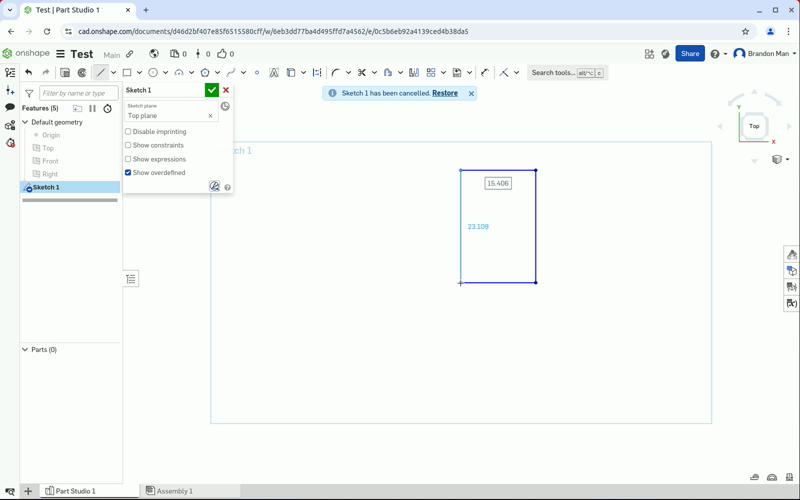
key(esc)
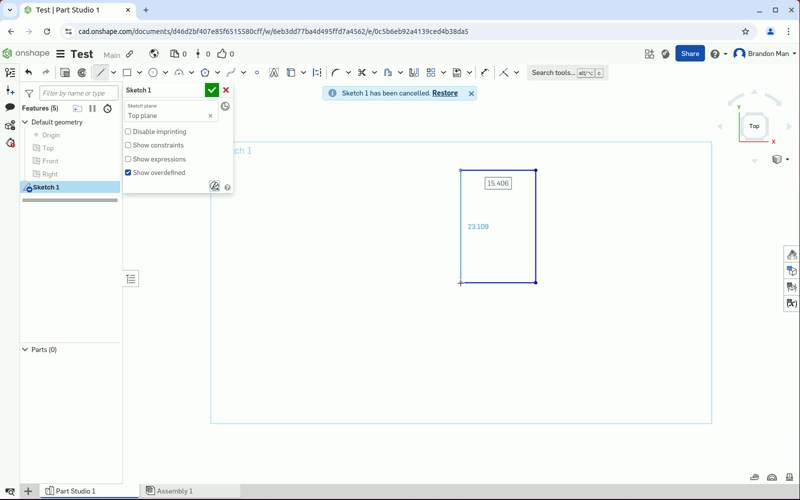
mouse_move(521, 228)
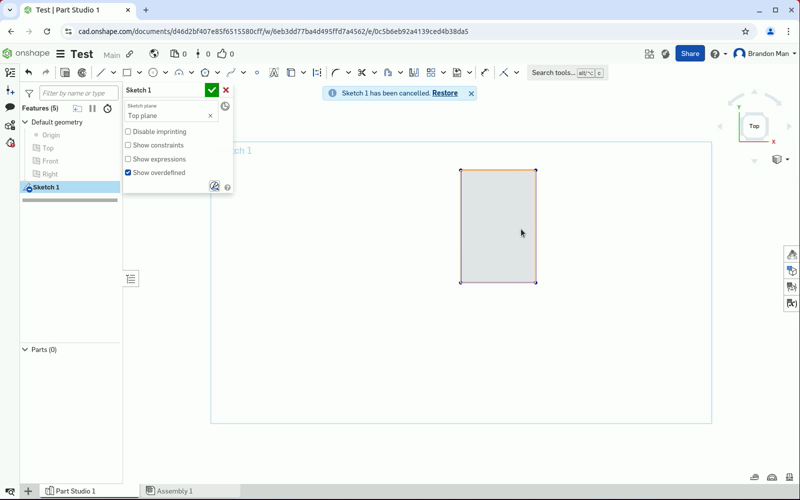
click(521, 228)
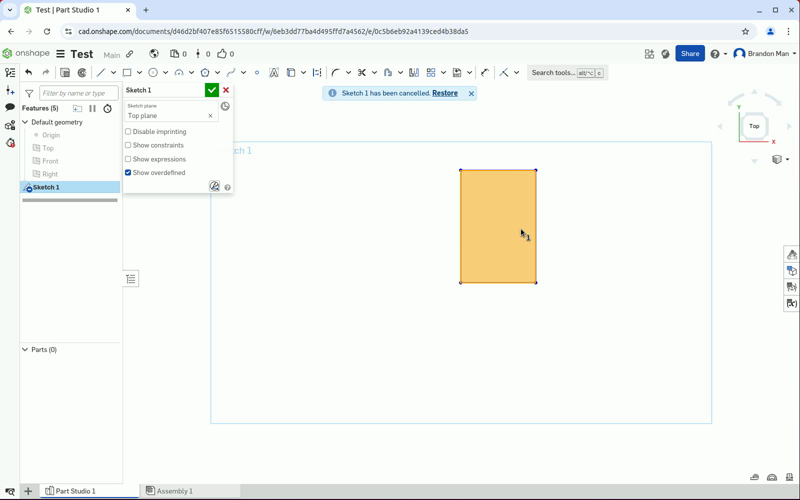
mouse_move(73, 352)
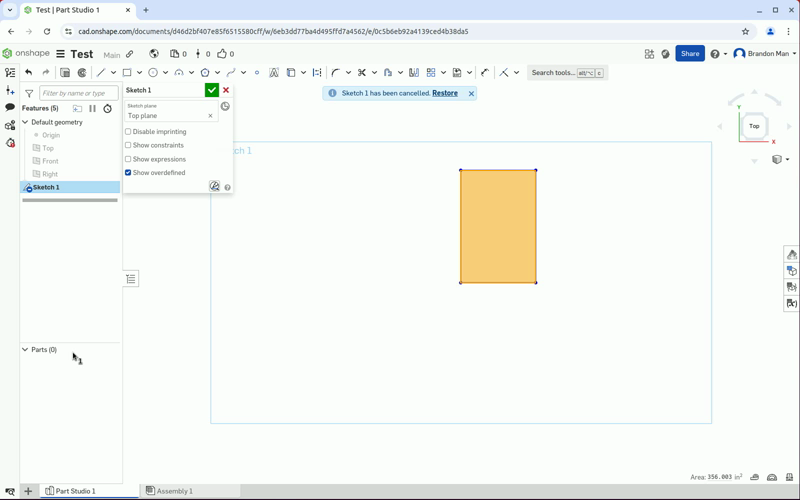
key(shift+y)
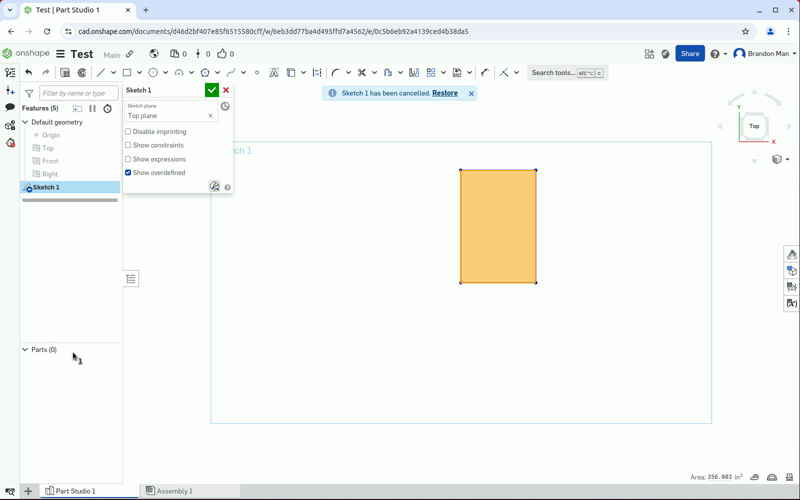
key(shift+e)
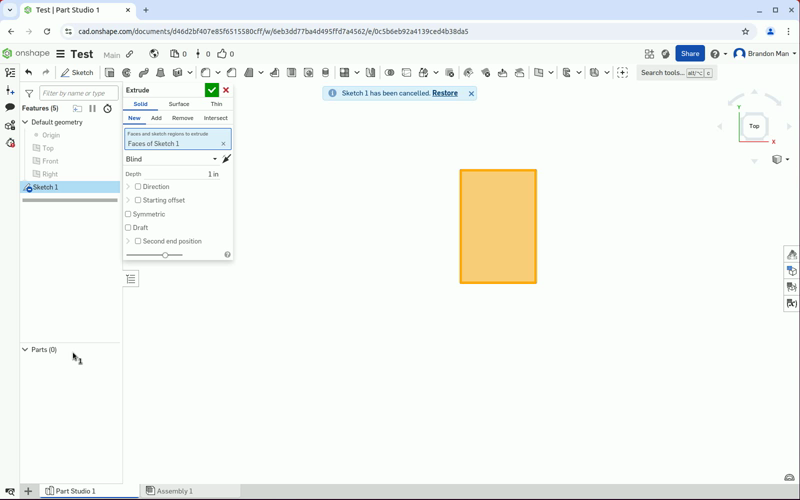
mouse_move(143, 106)
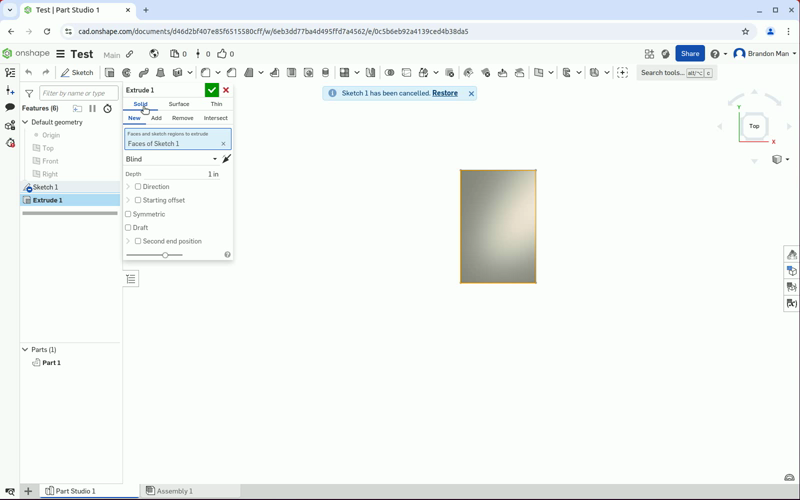
click(143, 106)
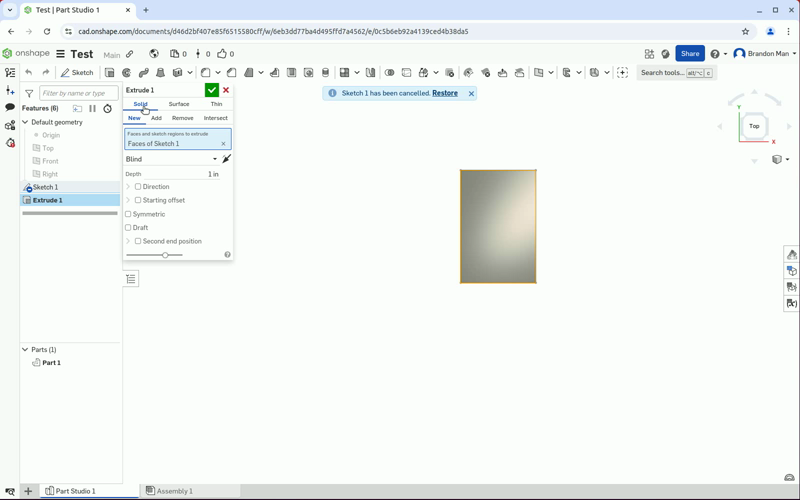
mouse_move(137, 120)
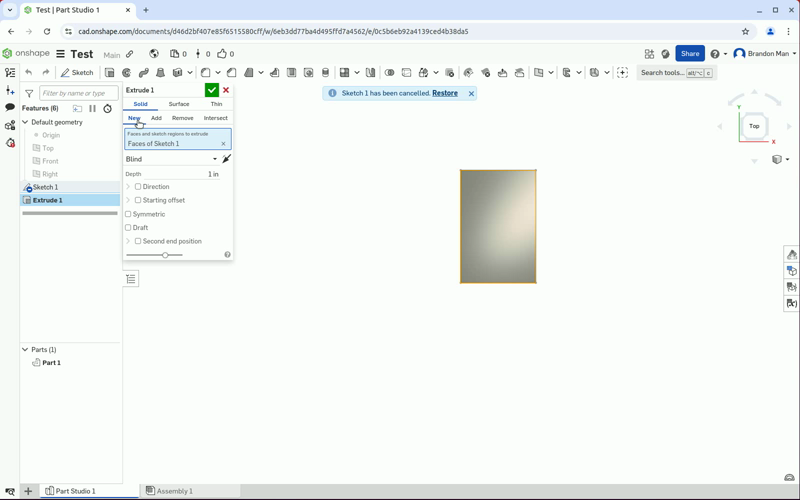
click(137, 120)
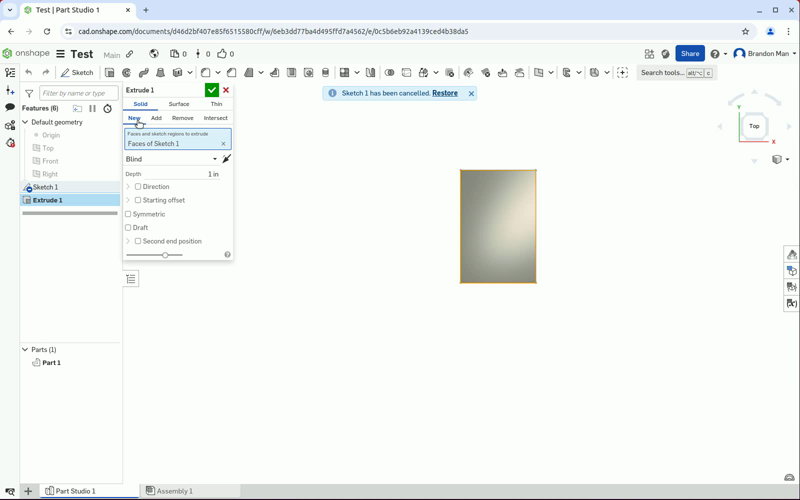
key(tab, 4)
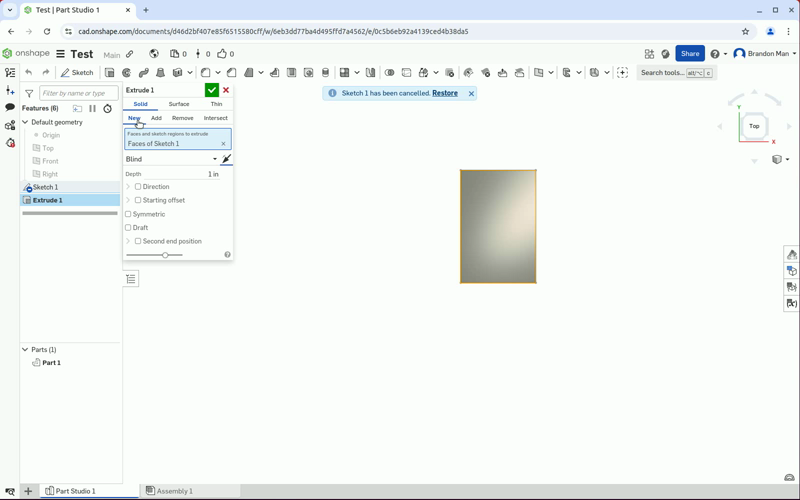
text(9.147)
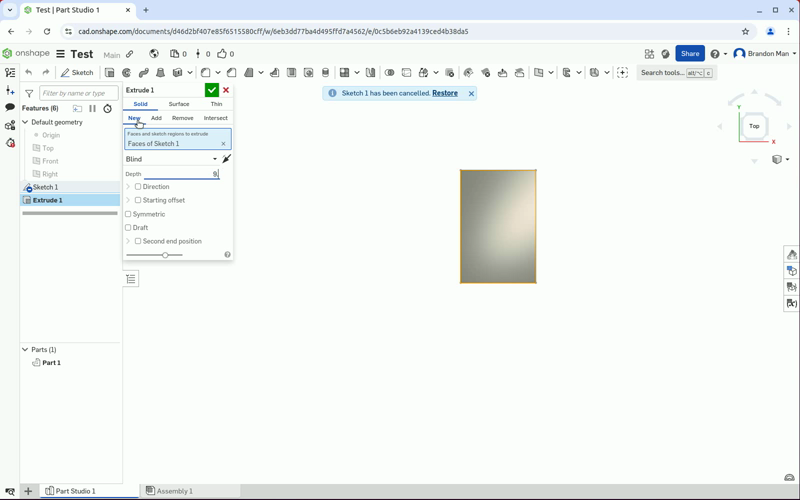
key(enter)
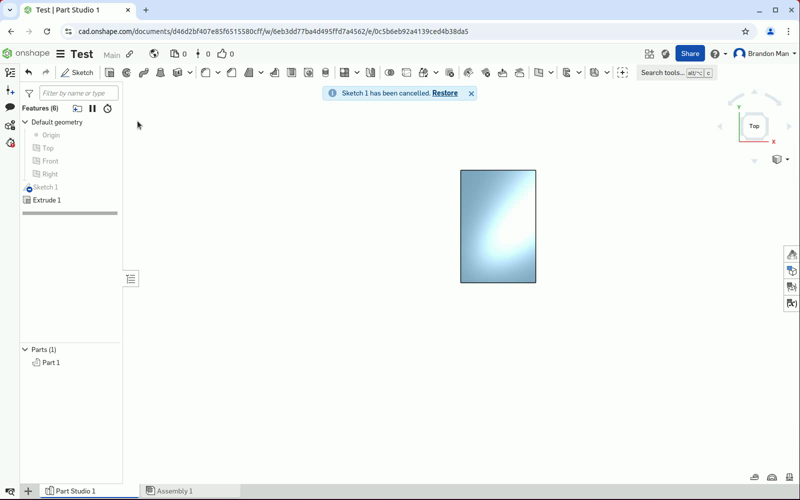
key(shift+h)
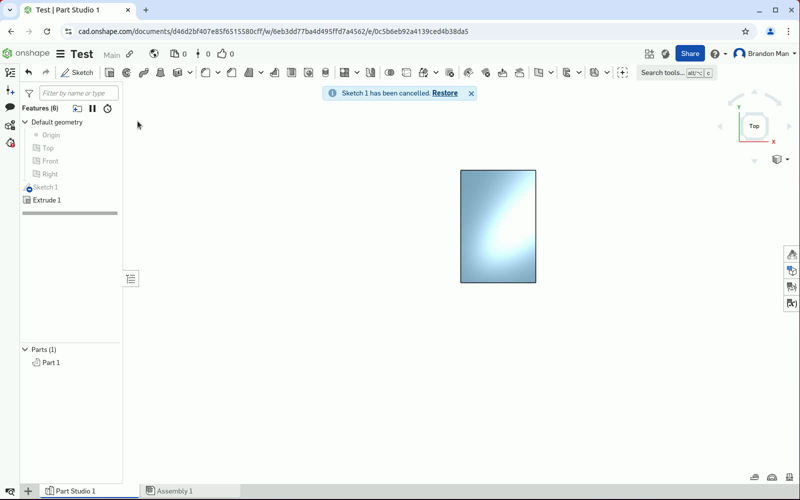
key(shift+h)
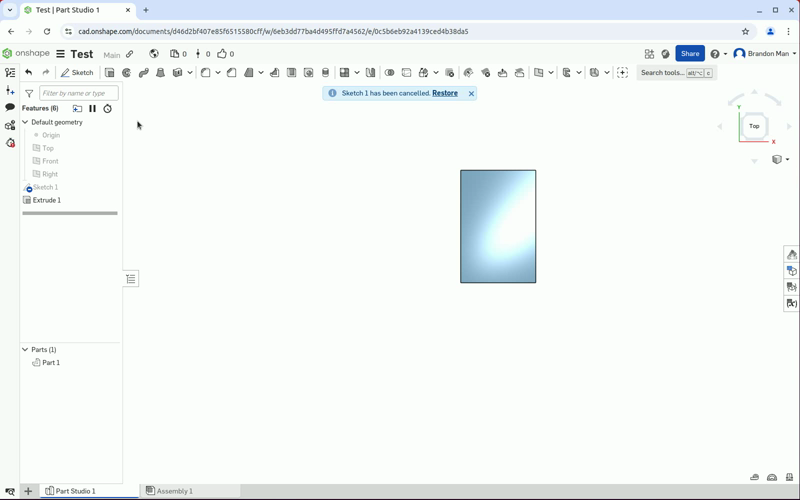
mouse_move(73, 189)
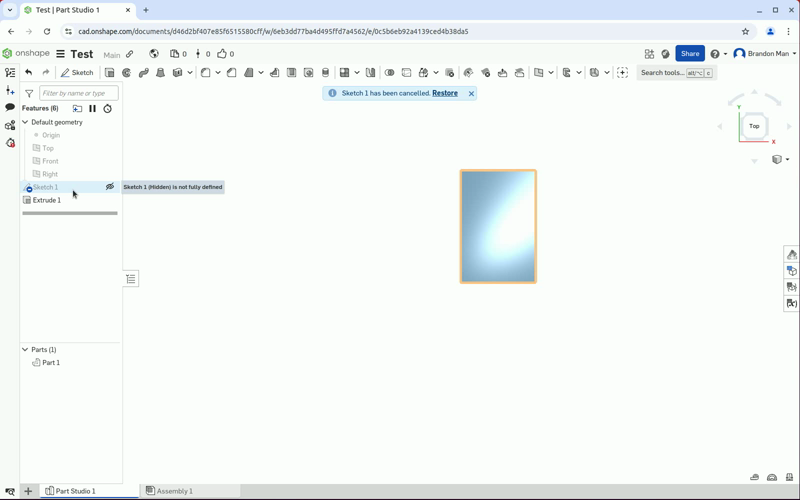
click(73, 189)
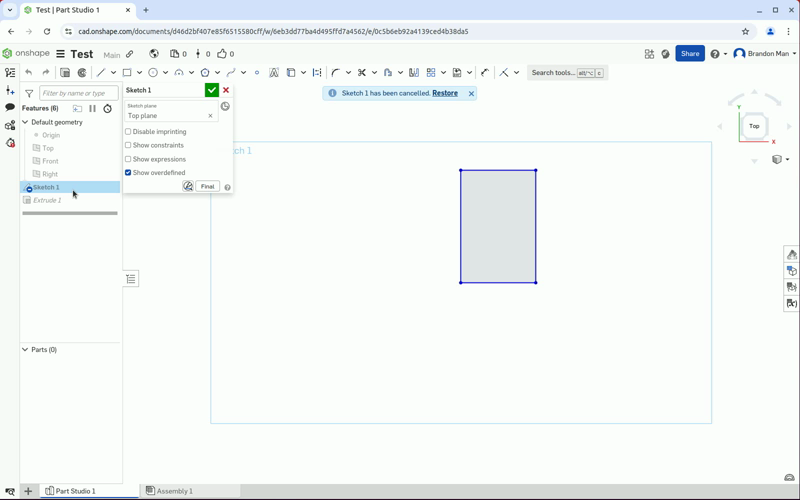
mouse_move(229, 92)
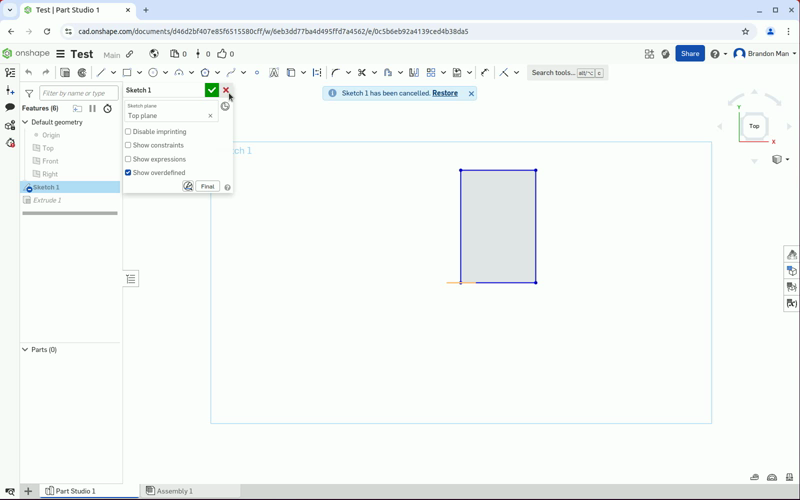
click(229, 92)
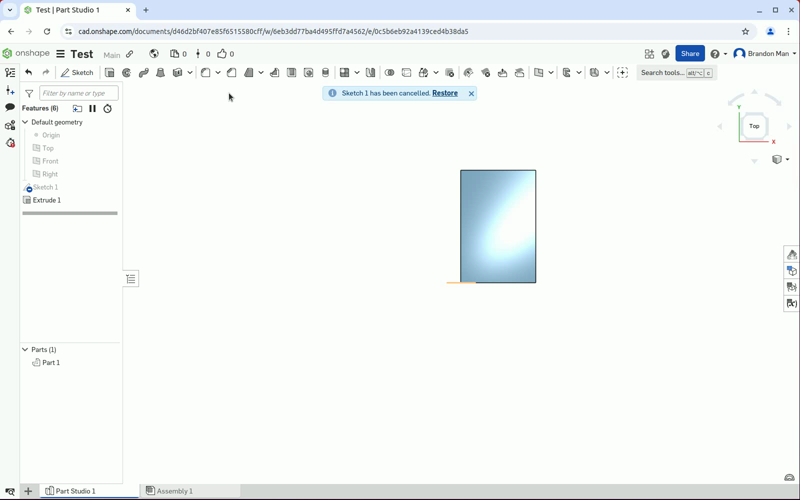
mouse_move(541, 75)
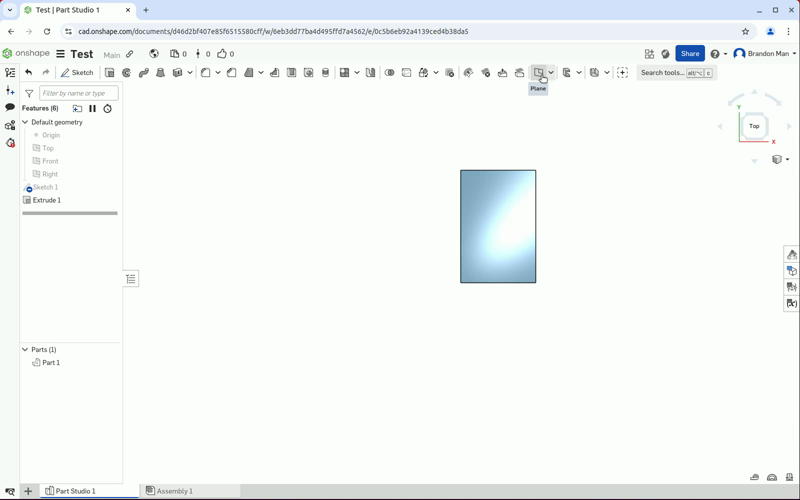
click(541, 75)
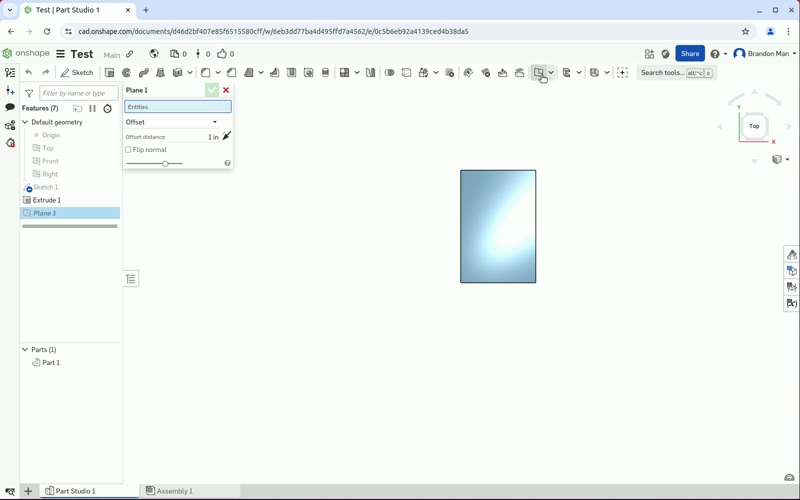
mouse_move(73, 150)
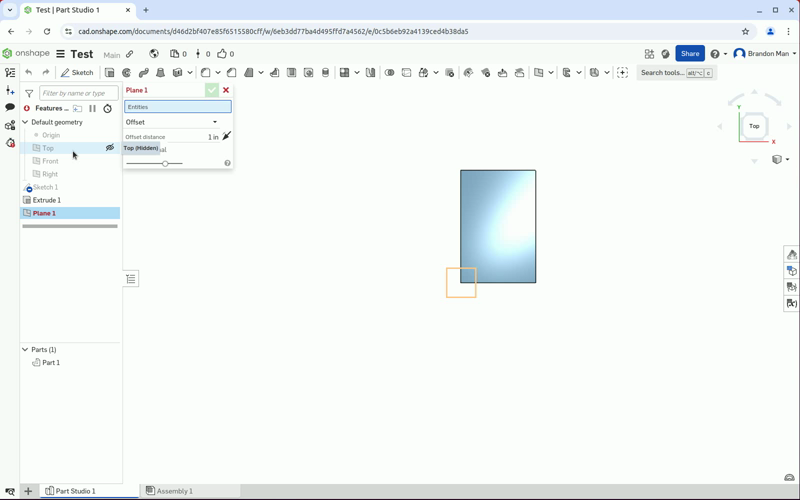
click(73, 150)
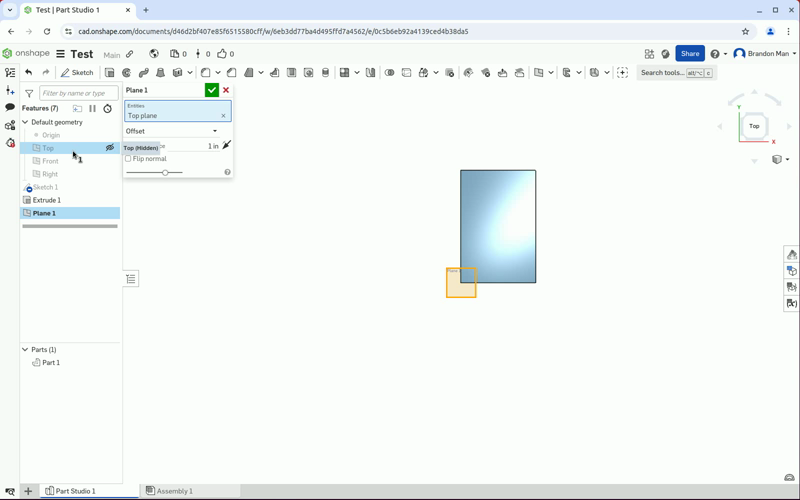
key(tab, 2)
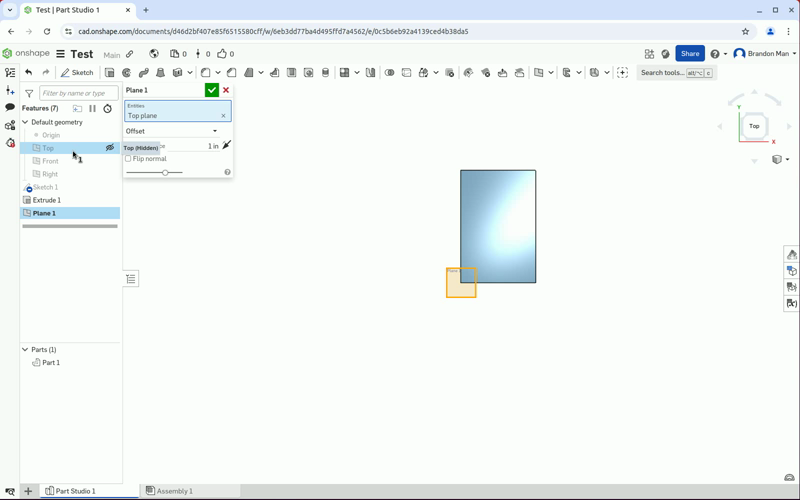
text(9.151)
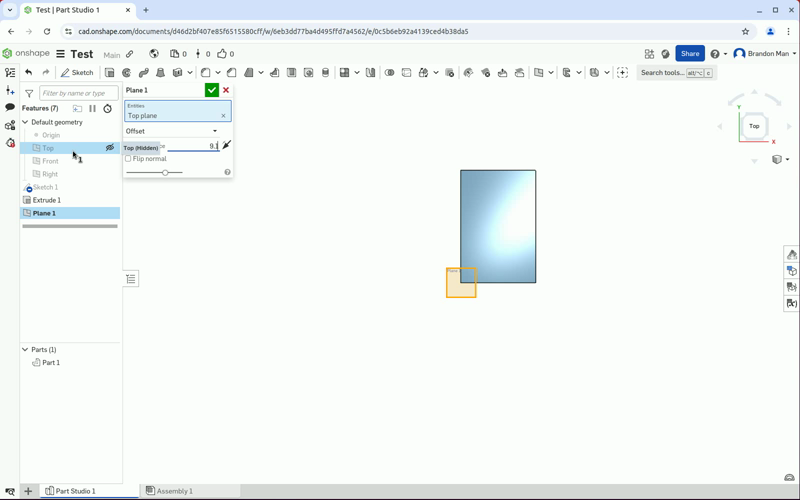
key(enter, 2)
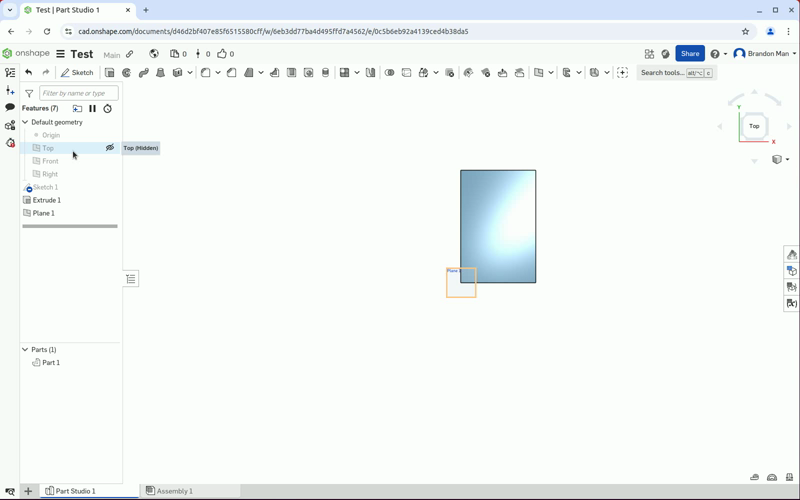
key(shift+s)
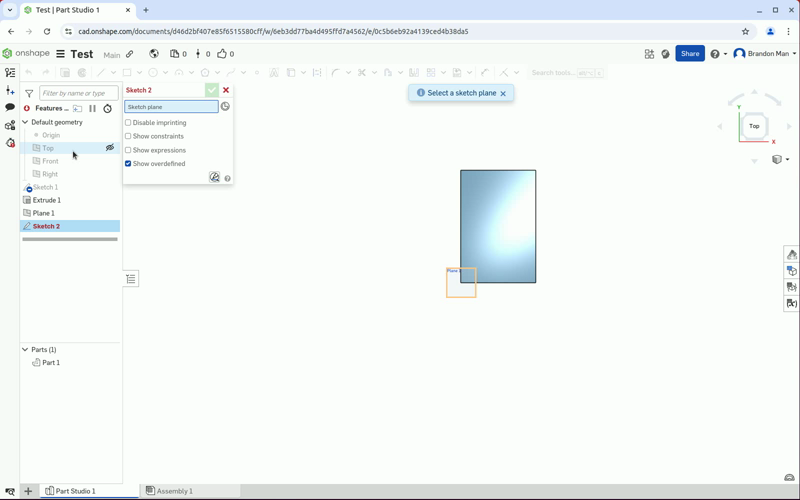
mouse_move(73, 215)
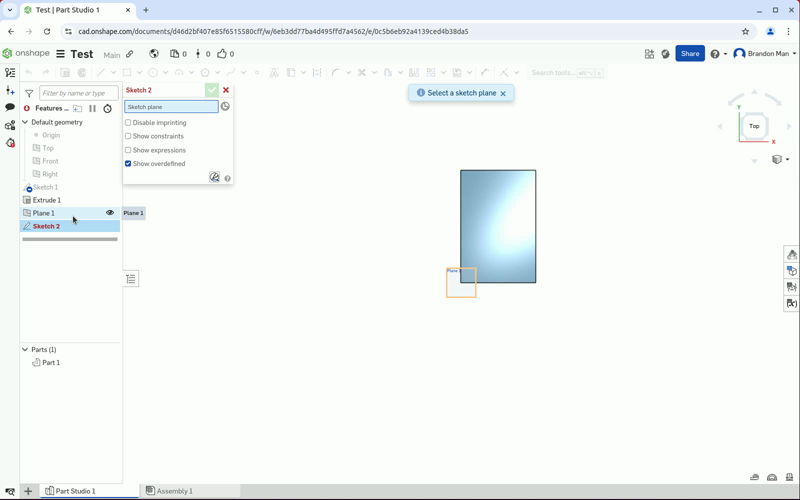
click(73, 215)
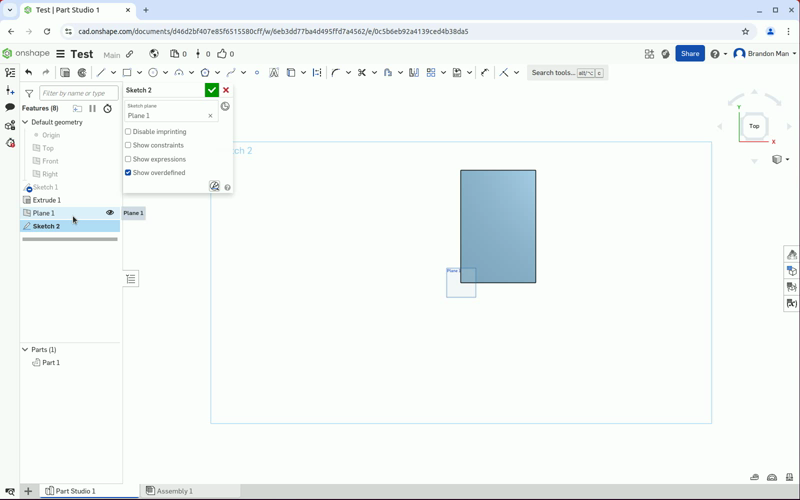
mouse_move(73, 352)
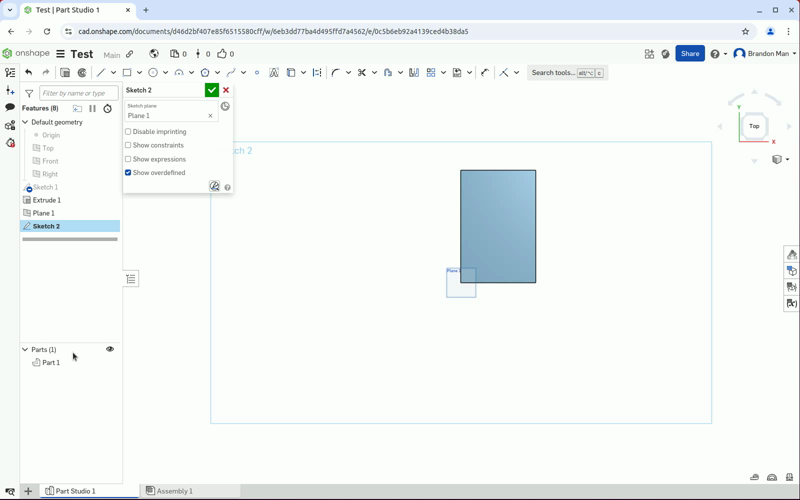
key(y)
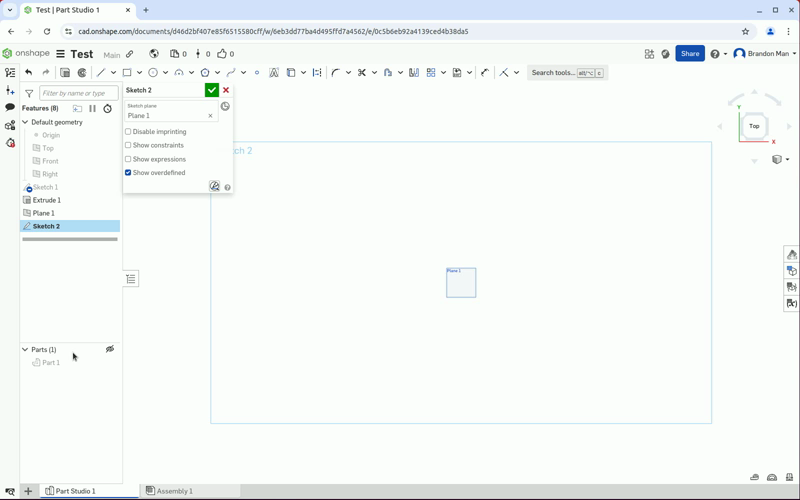
key(l)
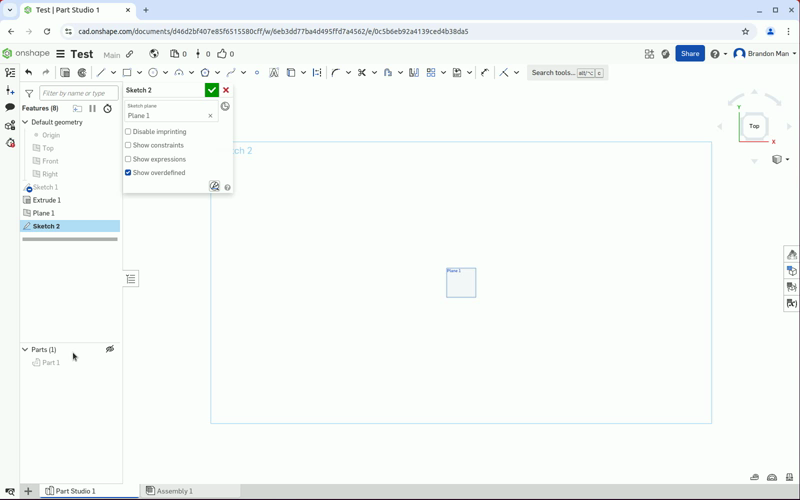
key_down(shift)
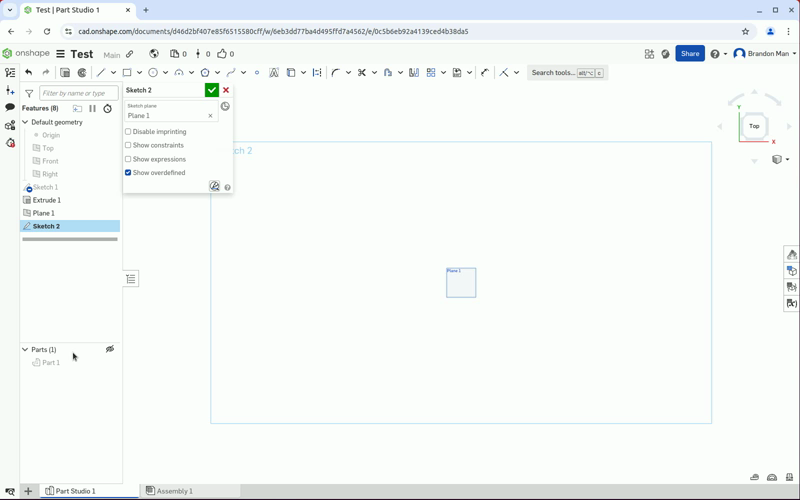
mouse_move(460, 282)
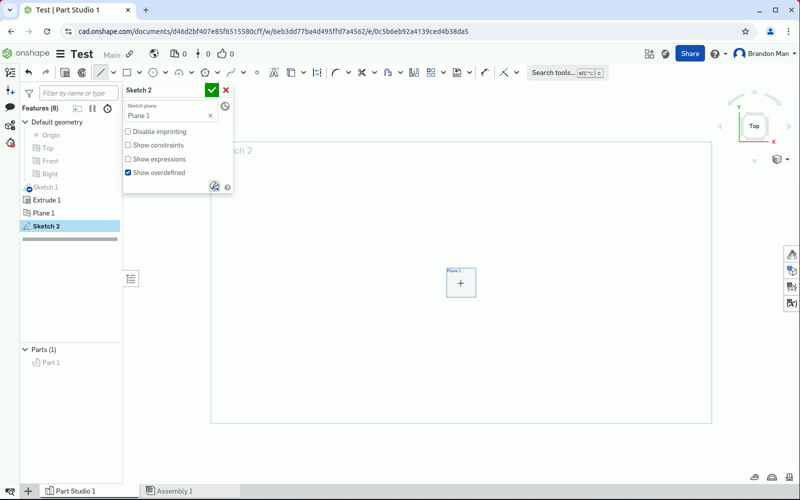
click(460, 282)
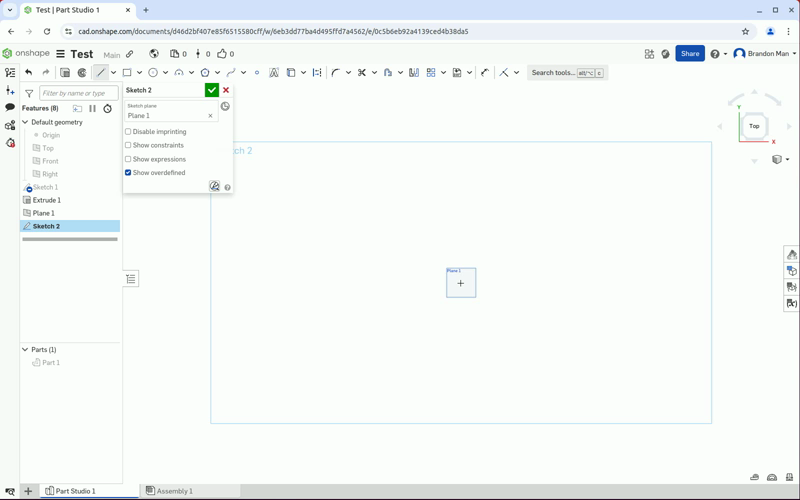
key_up(shift)
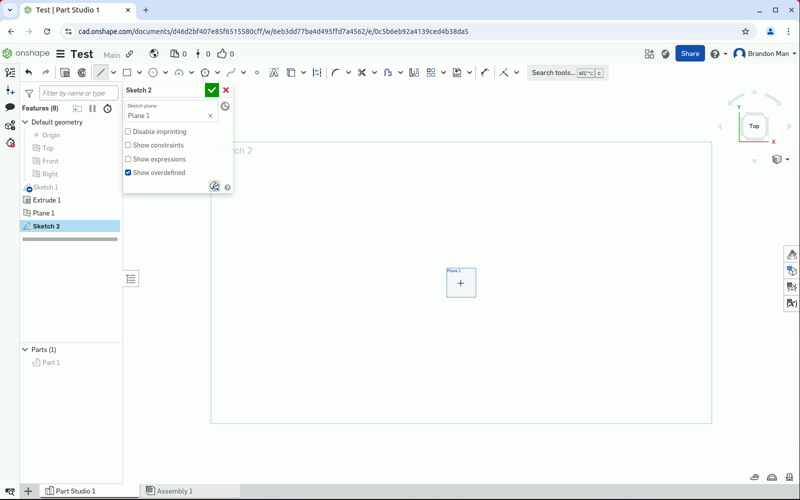
key_down(shift)
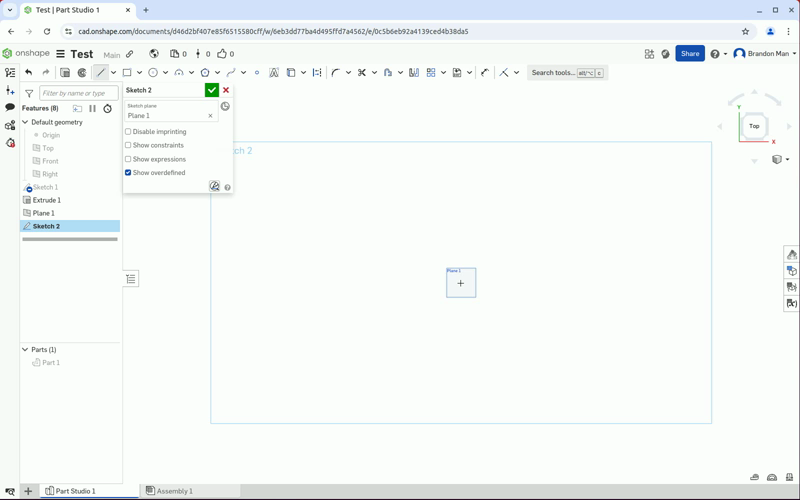
mouse_move(490, 282)
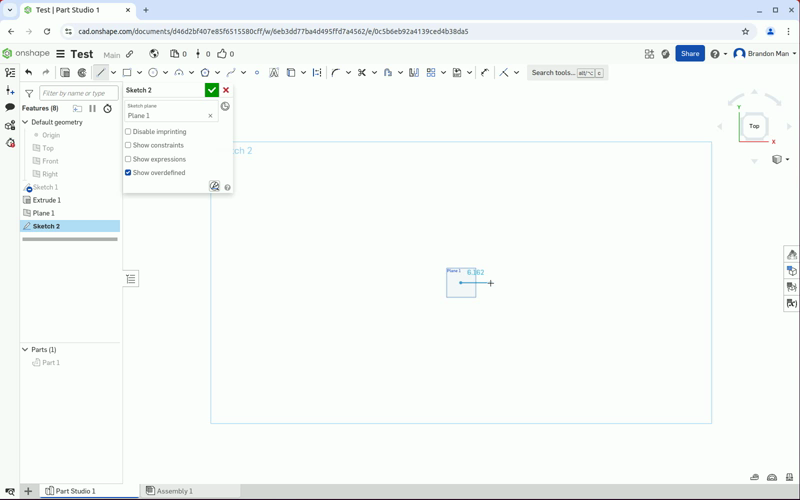
mouse_move(483, 282)
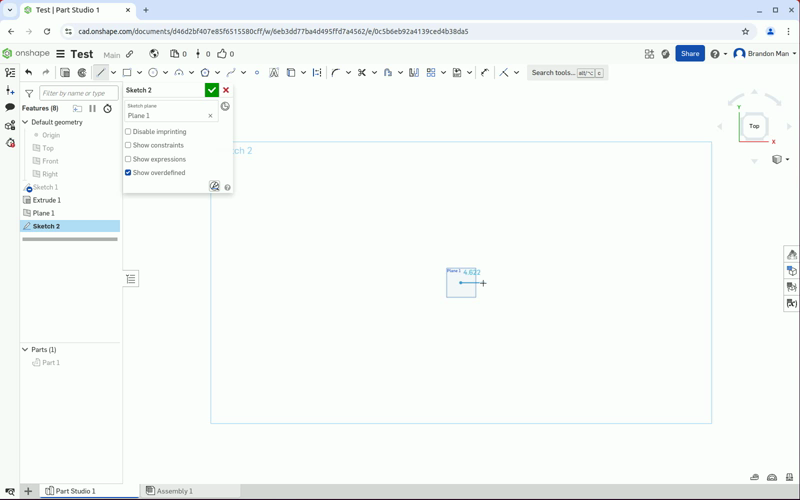
click(483, 282)
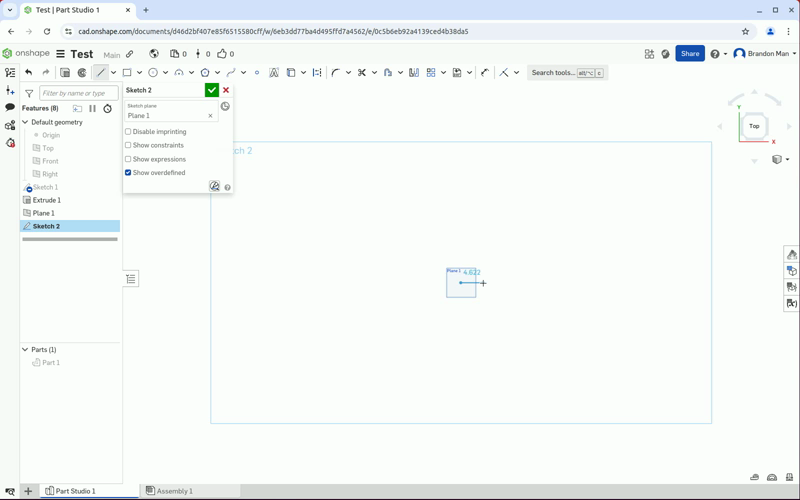
key_up(shift)
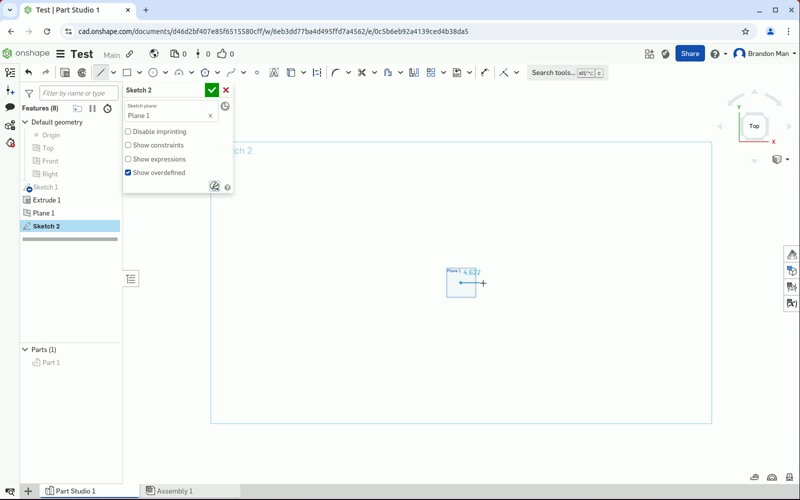
key_down(shift)
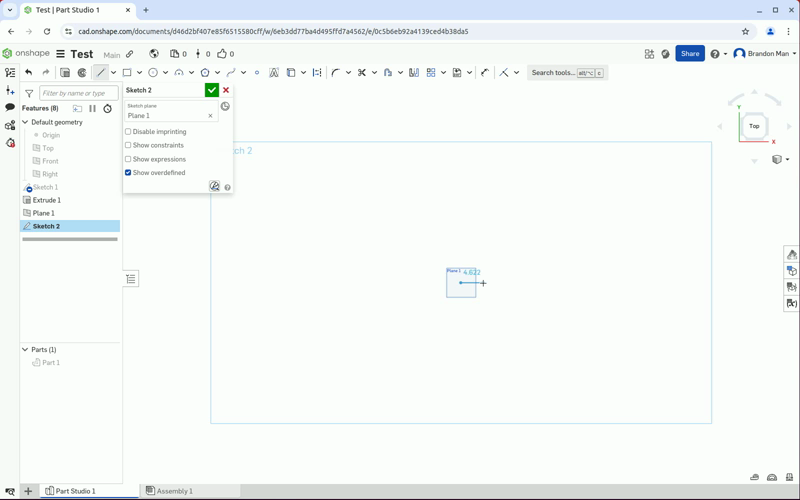
mouse_move(483, 170)
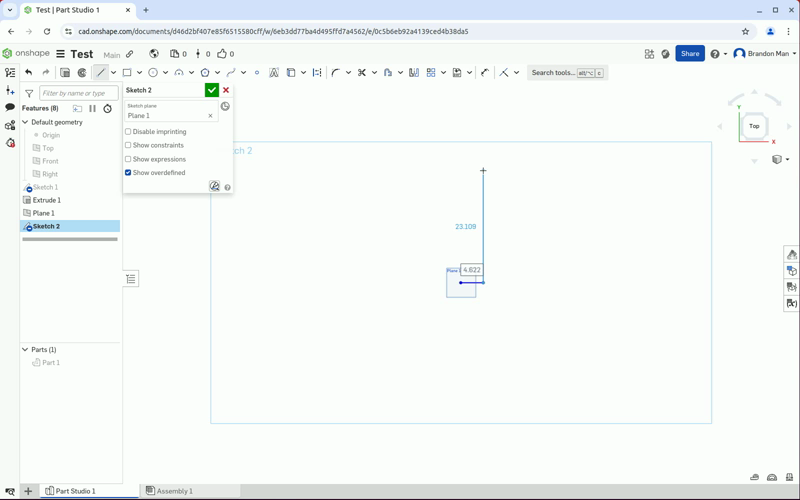
click(483, 170)
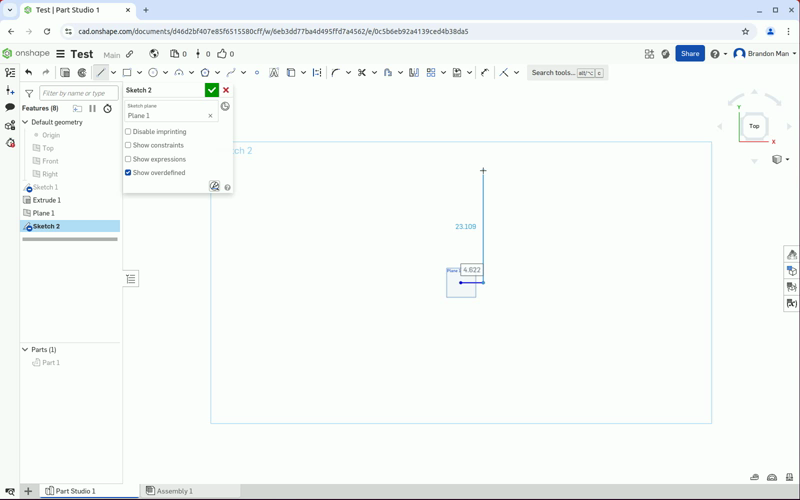
key_up(shift)
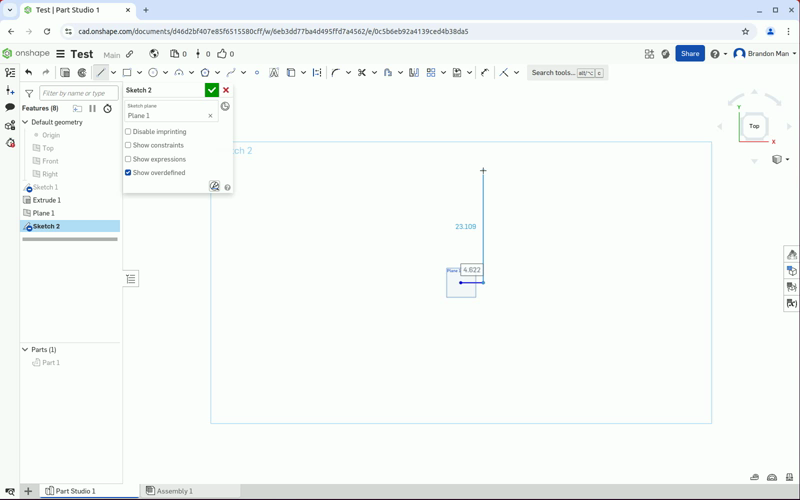
key_down(shift)
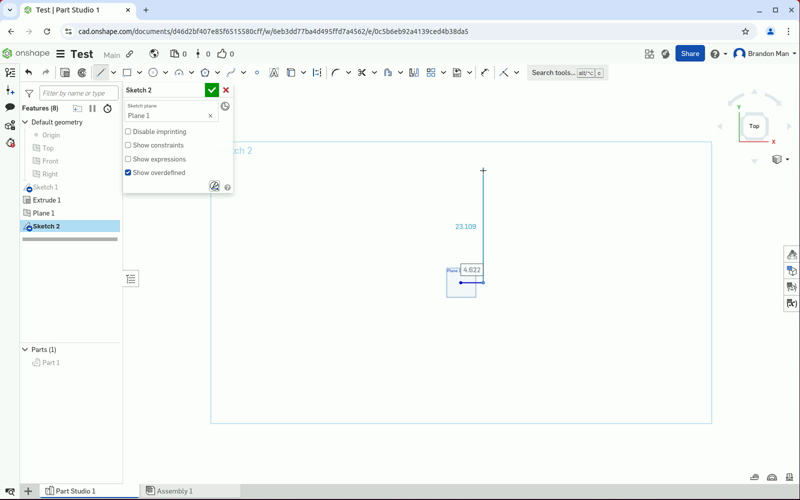
mouse_move(513, 170)
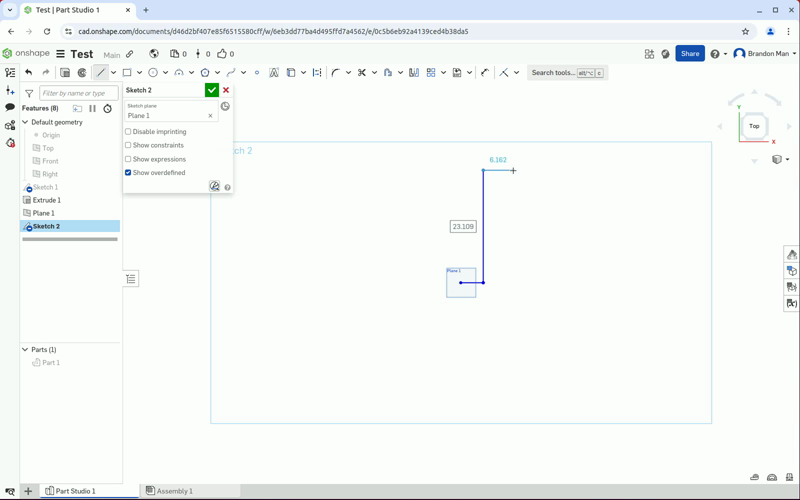
mouse_move(460, 170)
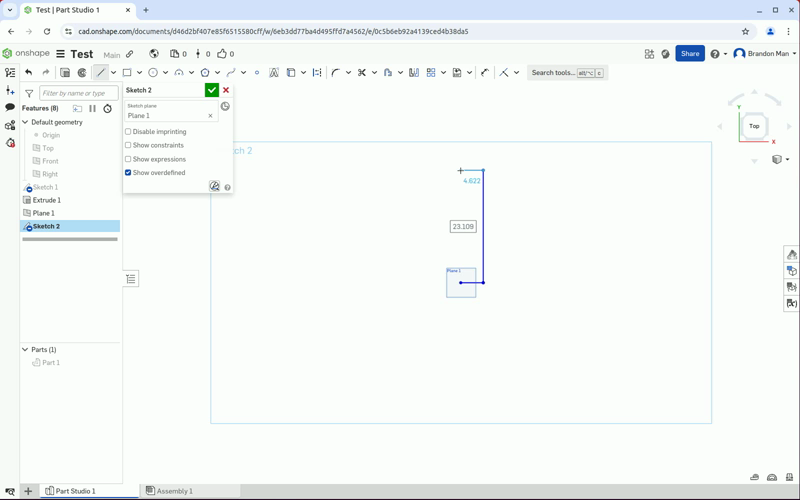
click(460, 170)
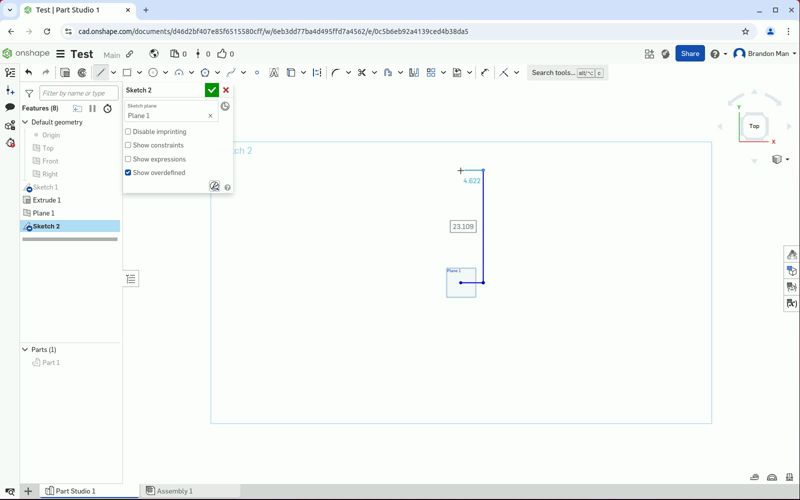
key_up(shift)
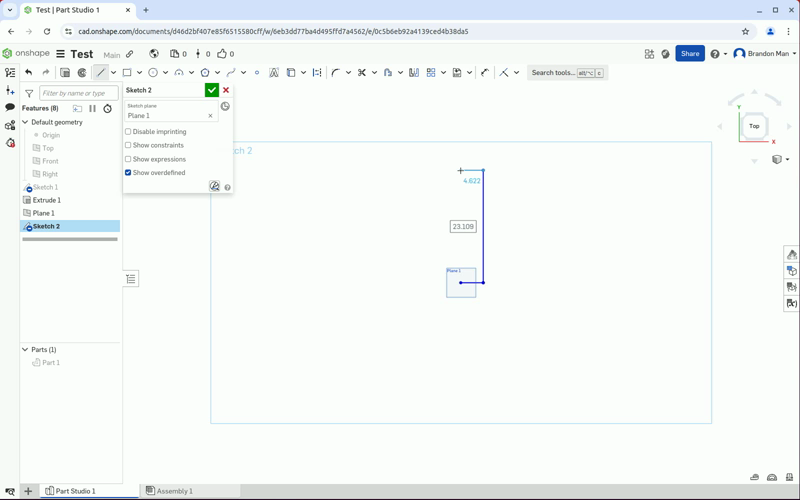
key_down(shift)
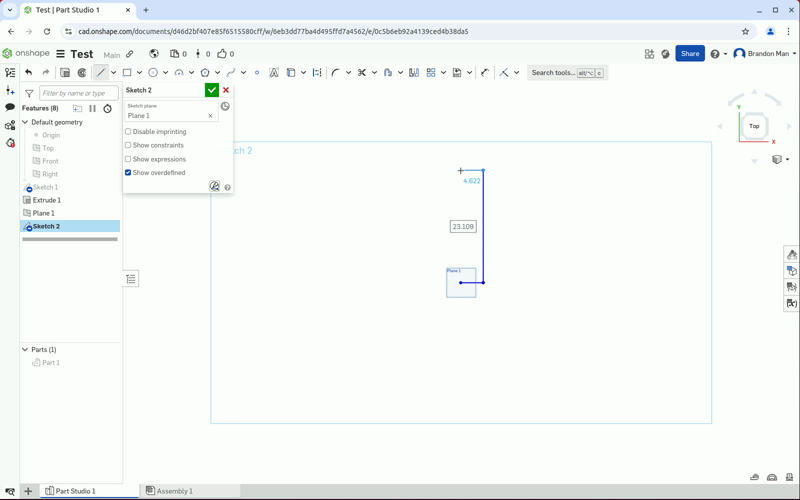
mouse_move(460, 282)
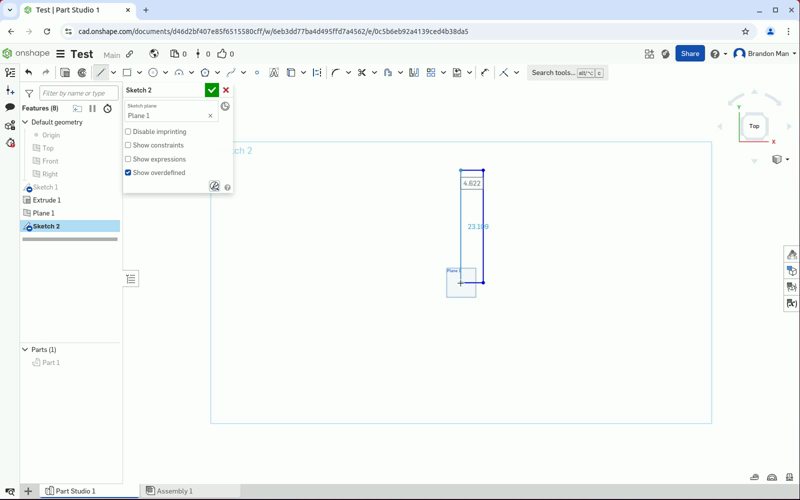
key_up(shift)
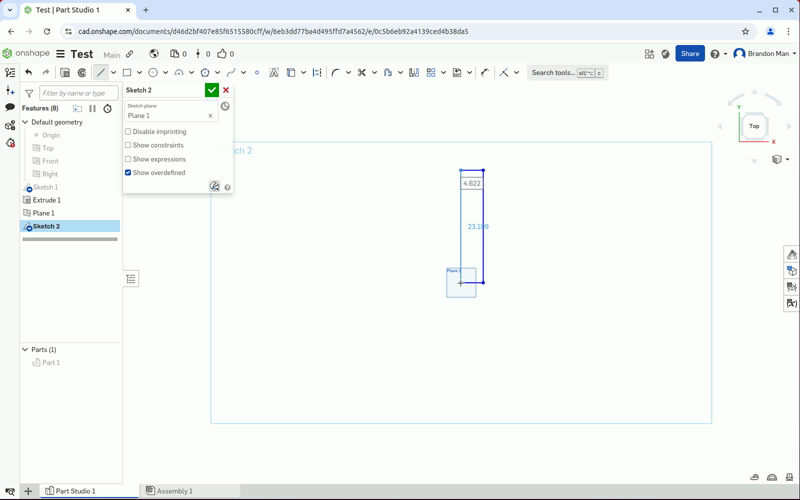
click(460, 282)
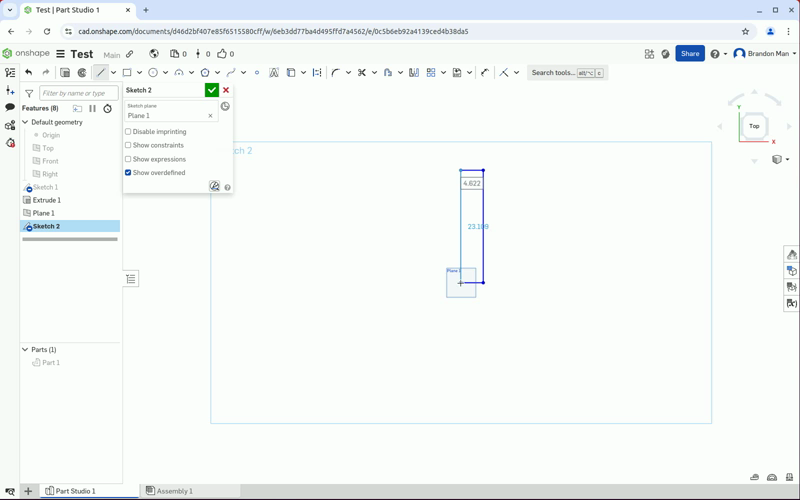
key(esc)
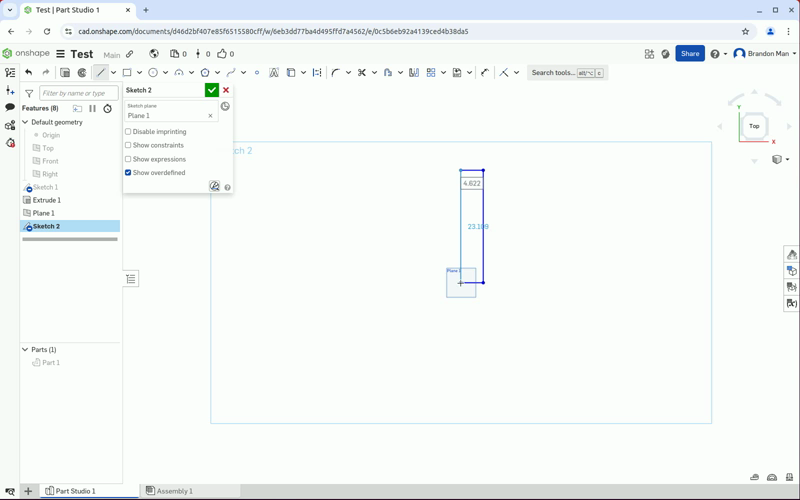
mouse_move(476, 209)
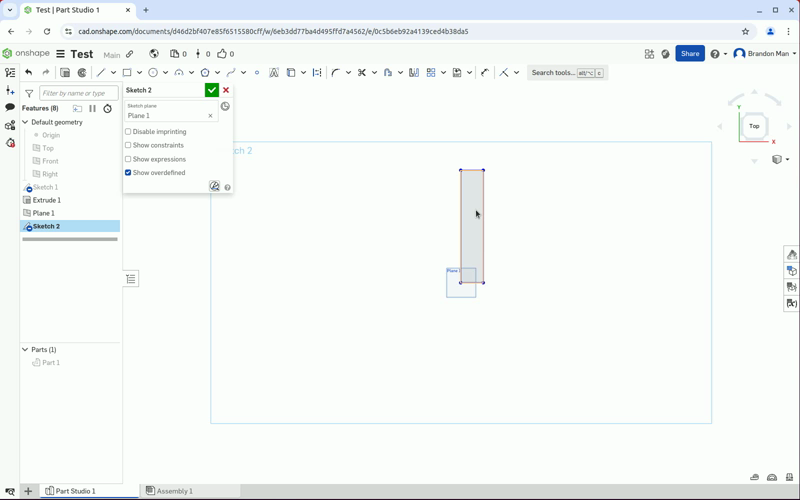
click(476, 209)
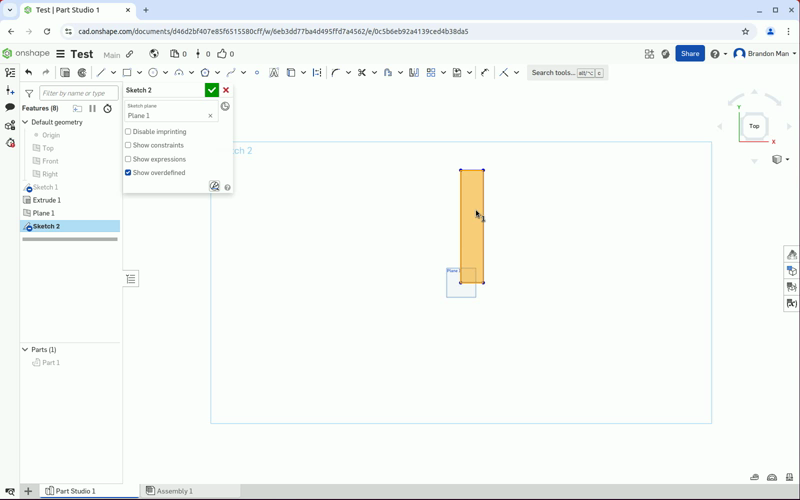
mouse_move(73, 352)
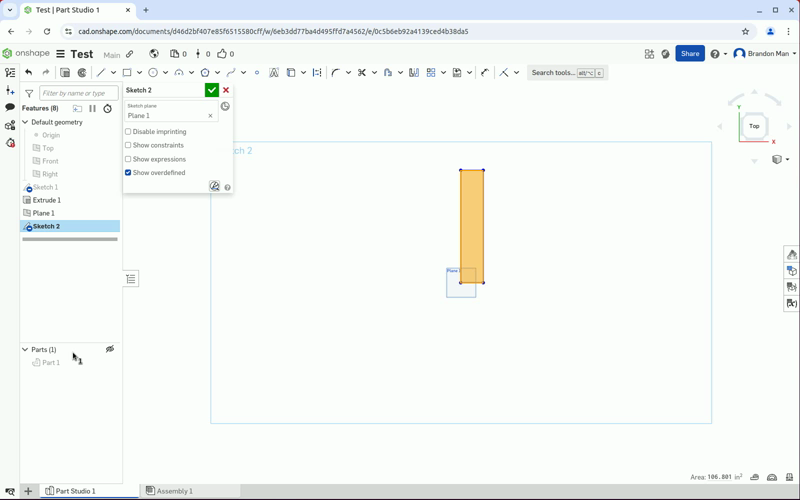
key(shift+y)
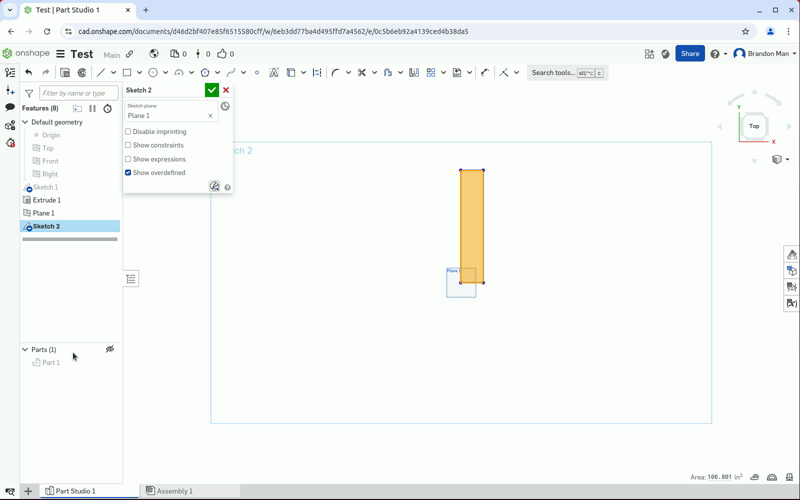
key(shift+e)
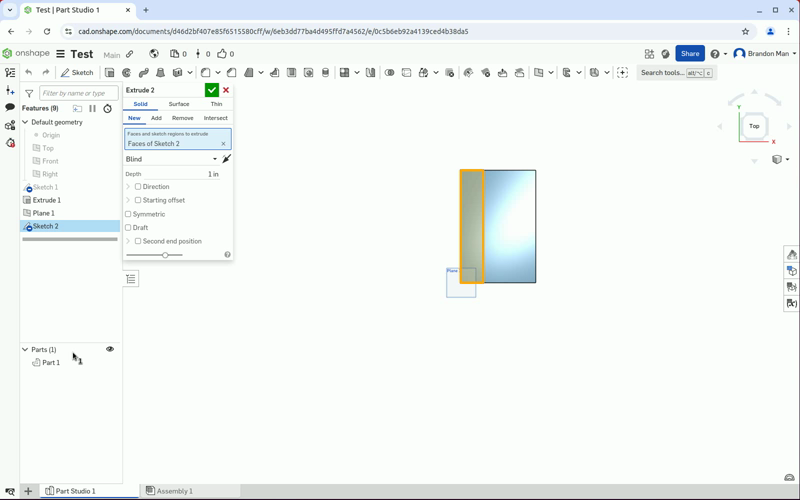
mouse_move(143, 106)
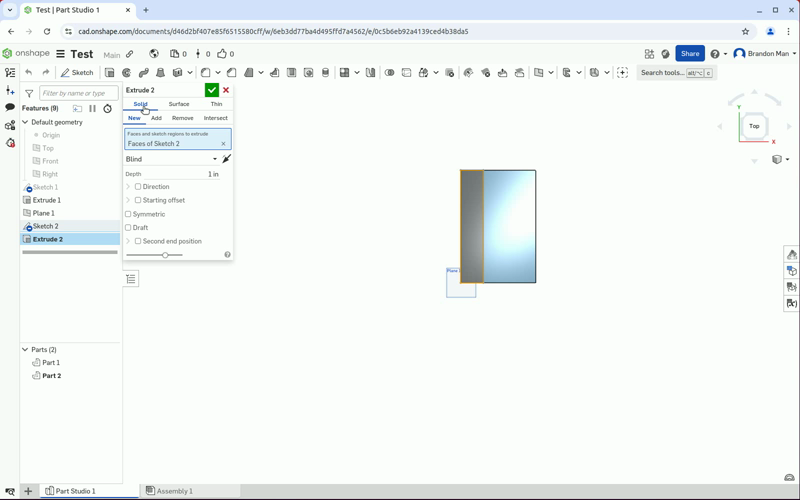
click(143, 106)
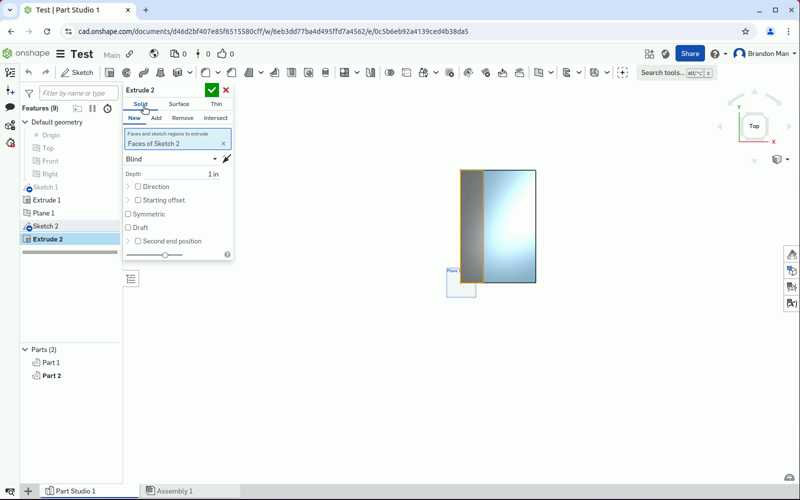
mouse_move(186, 120)
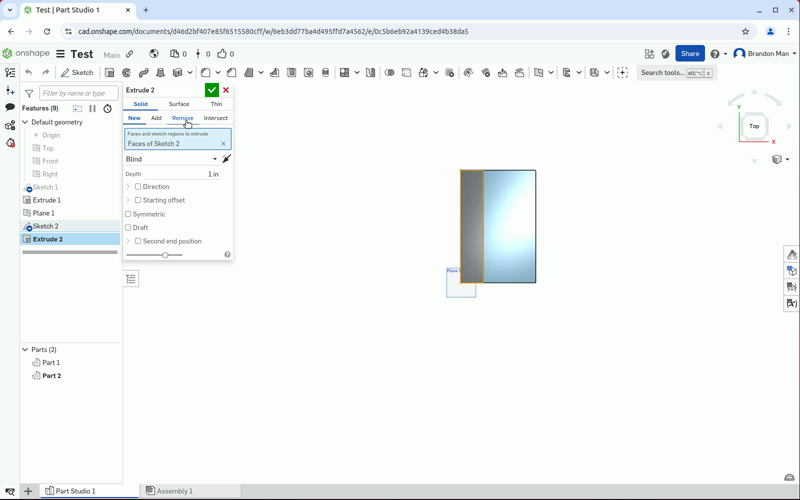
click(186, 120)
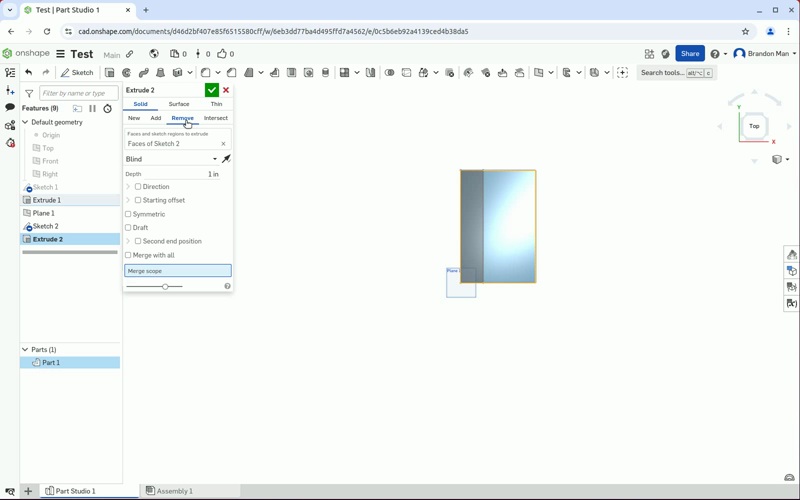
key(tab, 4)
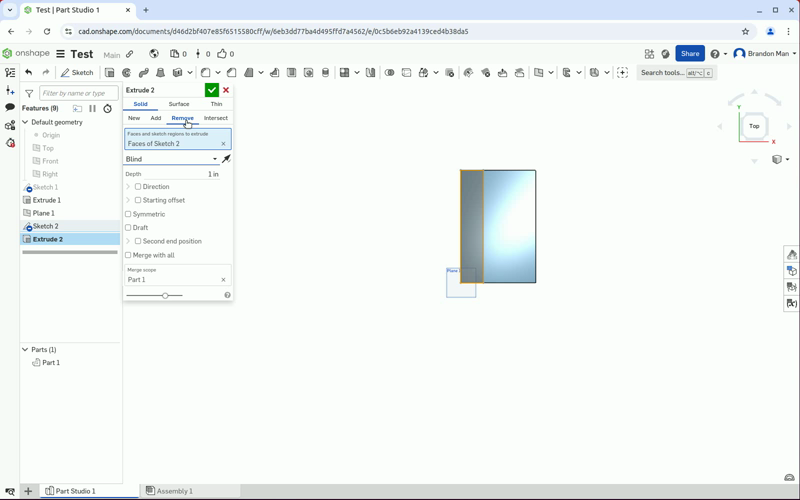
text(4.574)
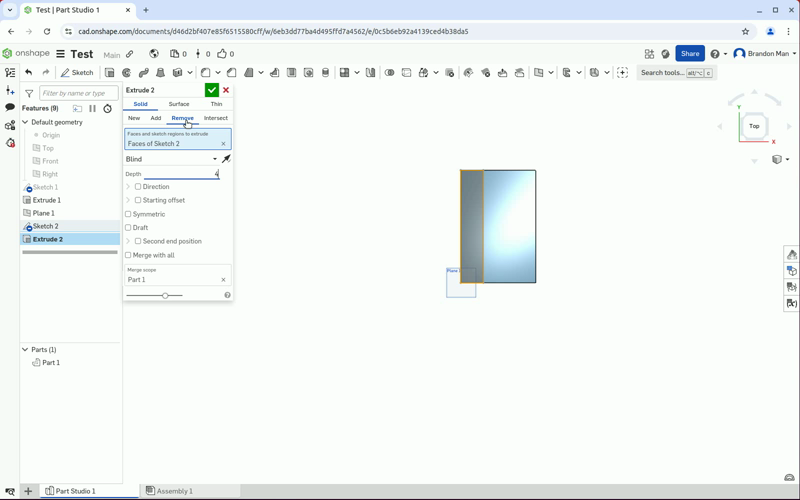
key(tab, 6)
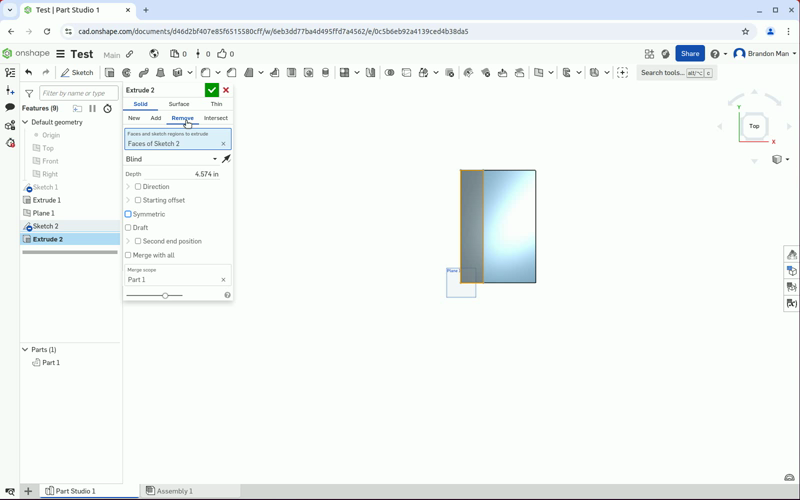
key(space)
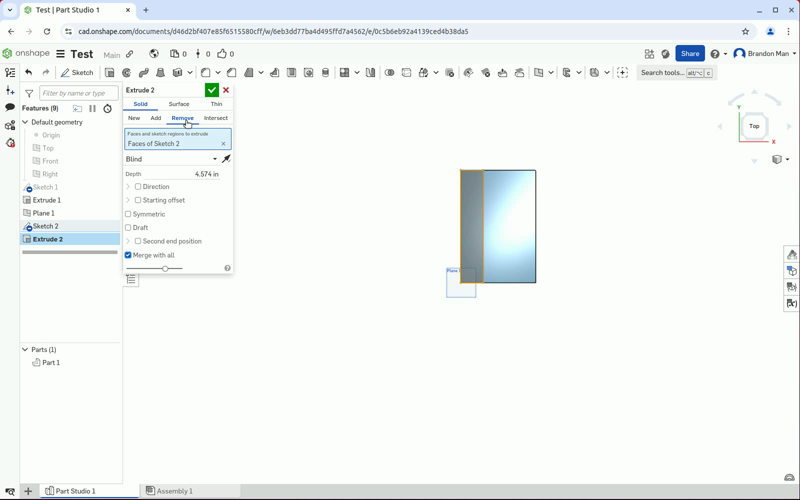
key(enter)
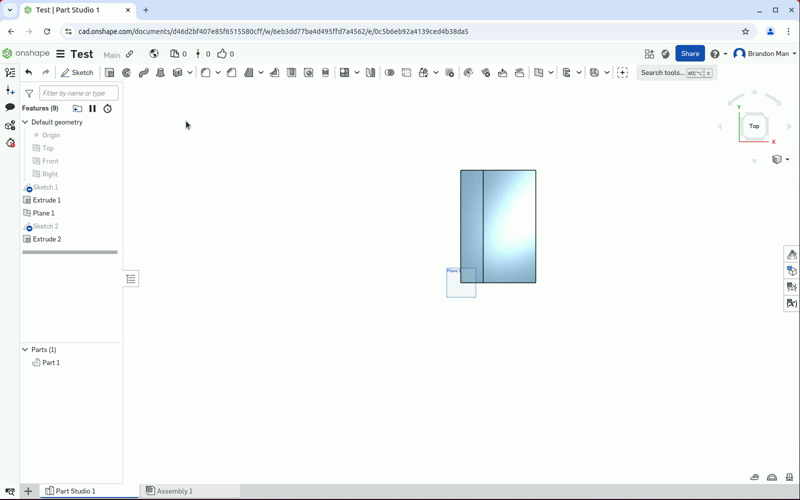
key(shift+h)
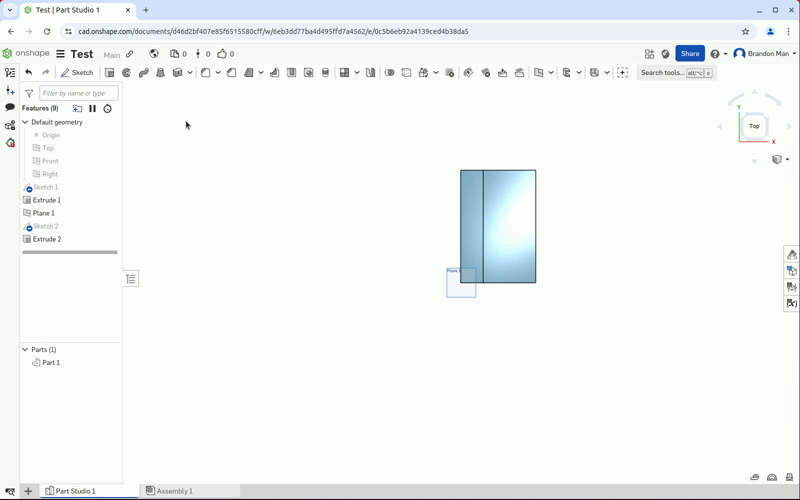
key(shift+h)
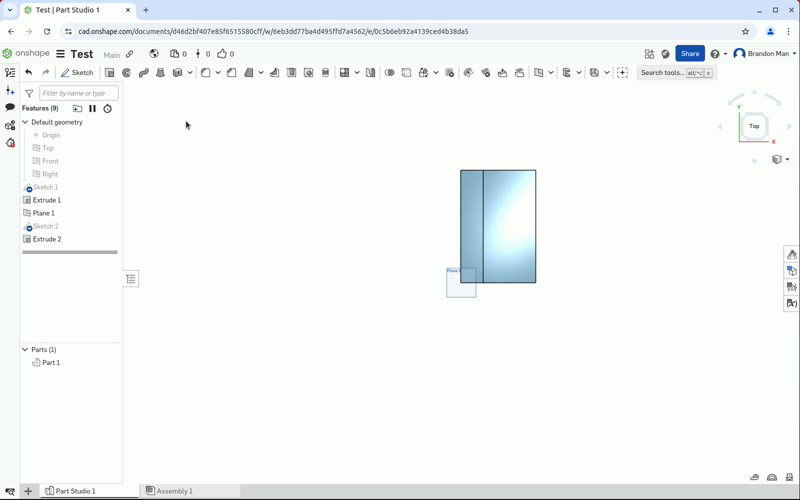
mouse_move(73, 189)
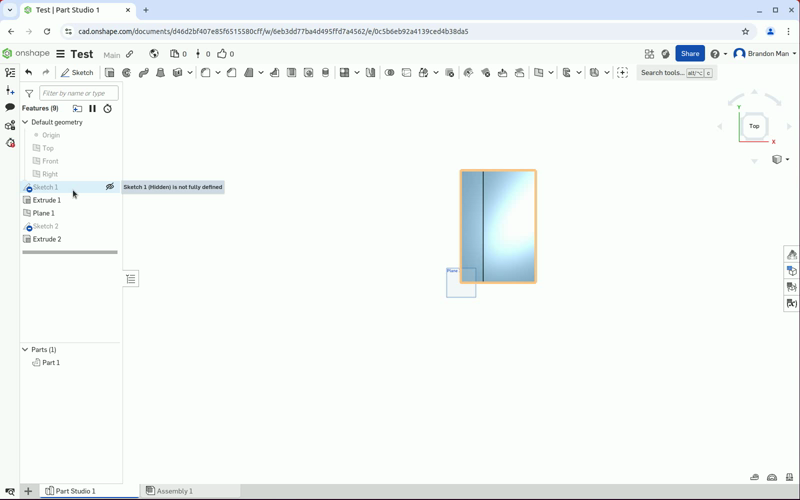
click(73, 189)
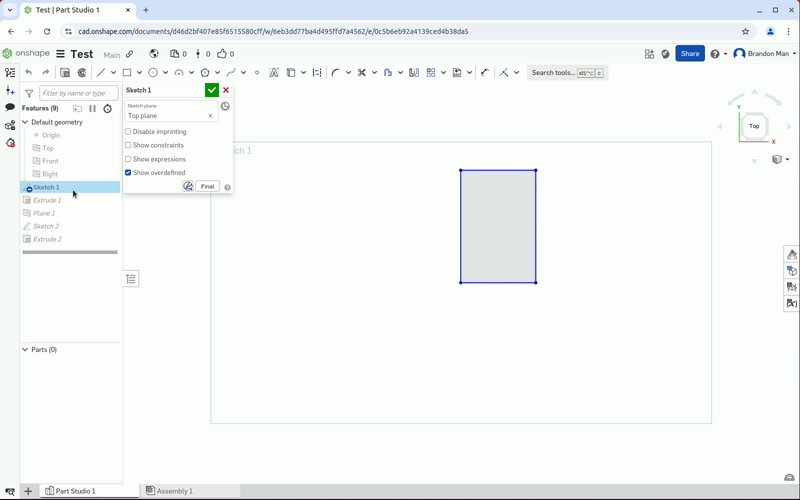
mouse_move(229, 92)
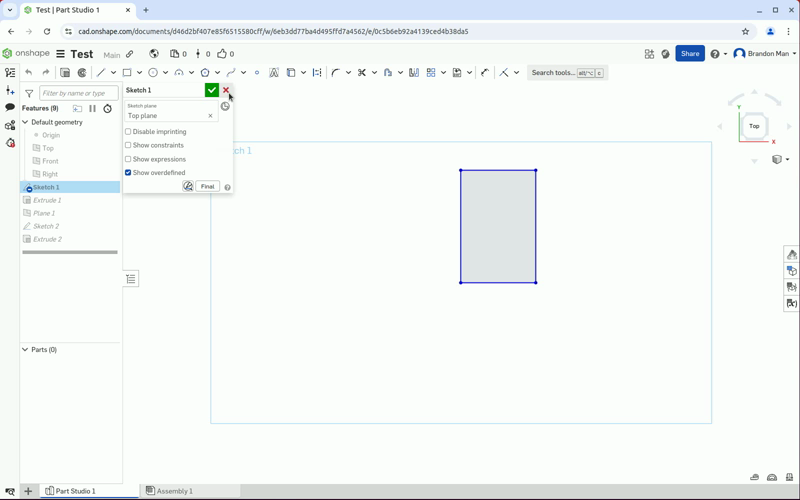
click(229, 92)
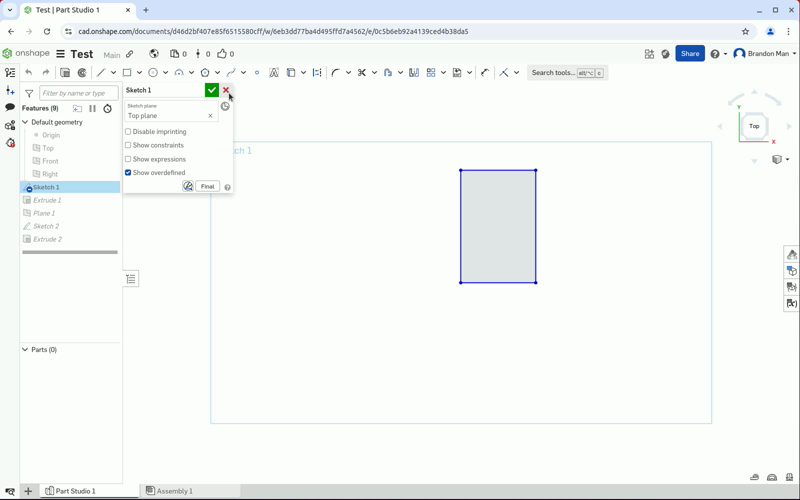
key(shift+s)
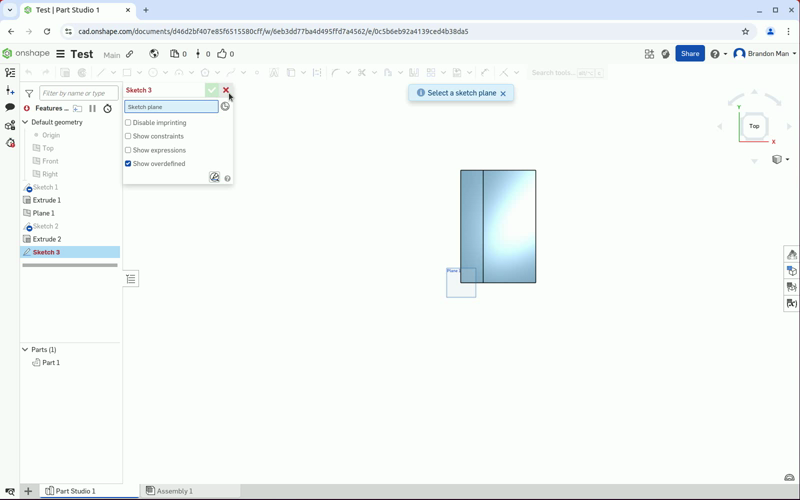
mouse_move(73, 215)
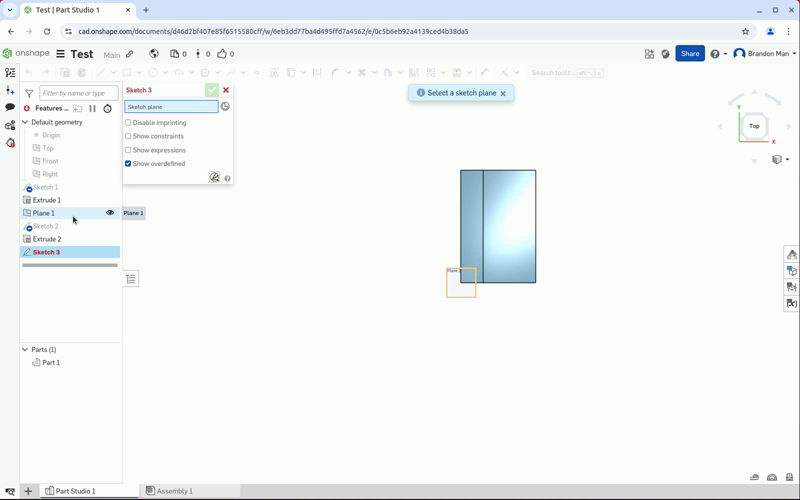
click(73, 215)
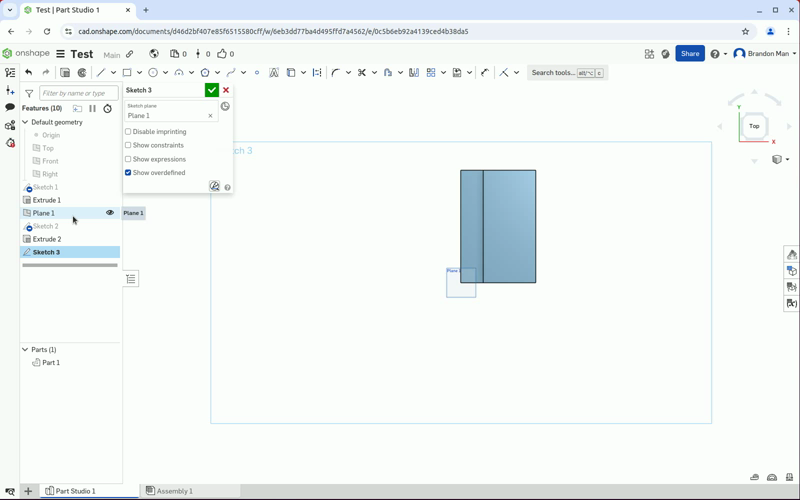
mouse_move(73, 352)
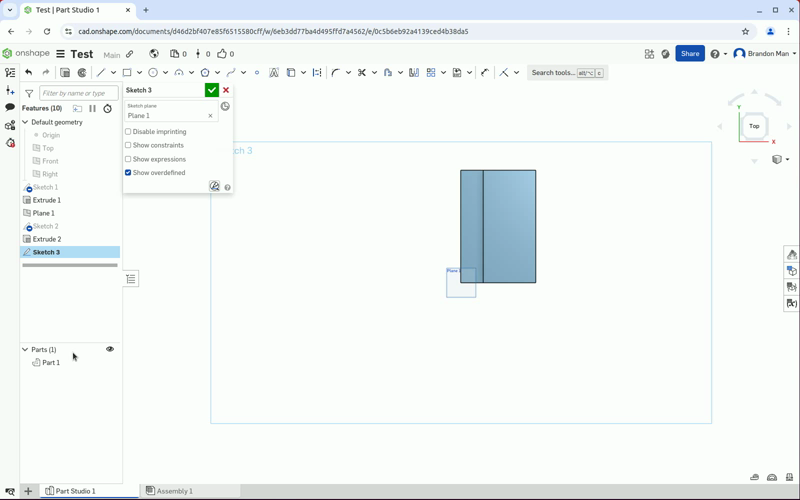
key(y)
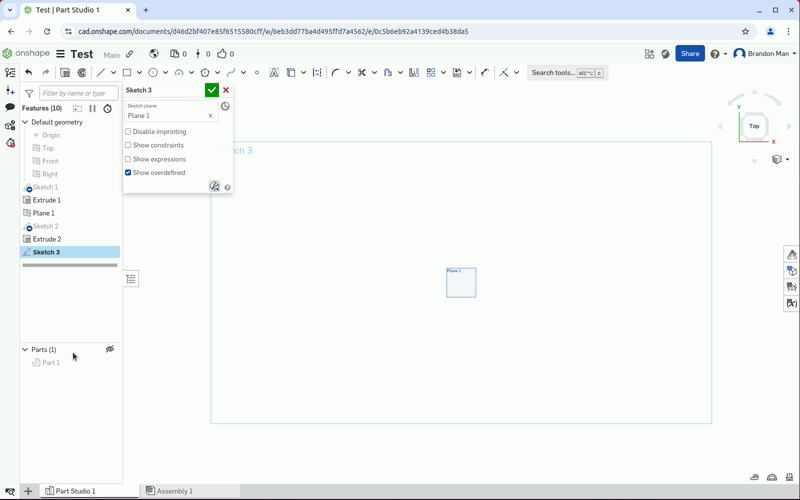
key(c)
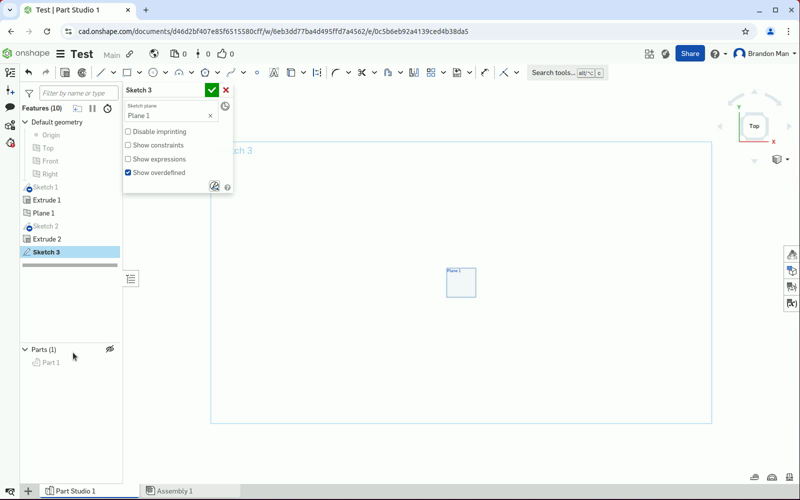
key_down(shift)
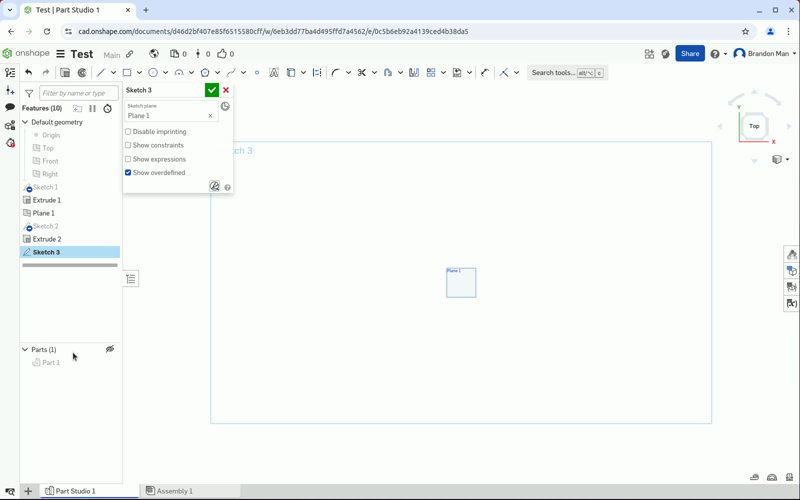
mouse_move(510, 226)
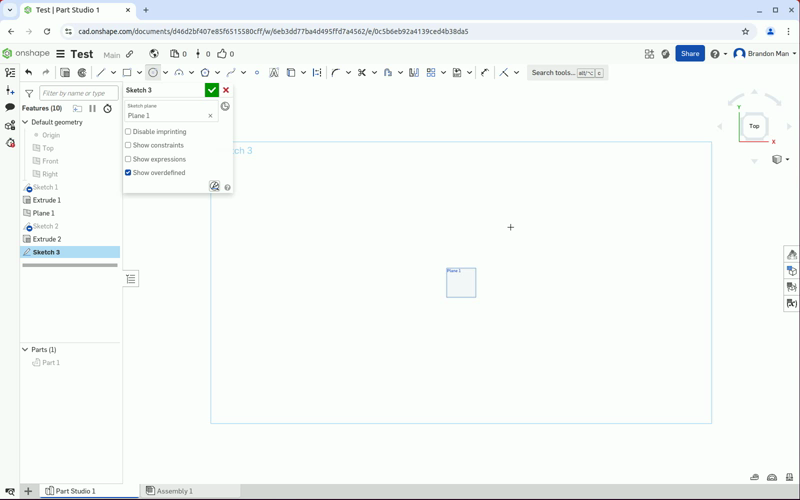
click(510, 226)
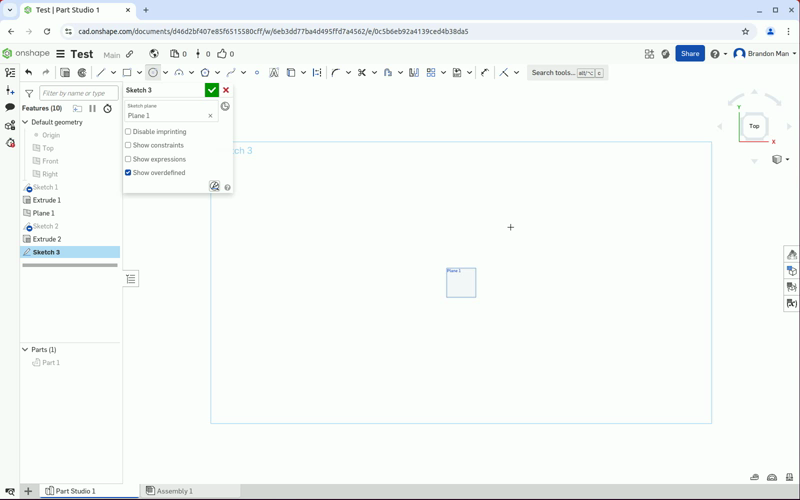
key_up(shift)
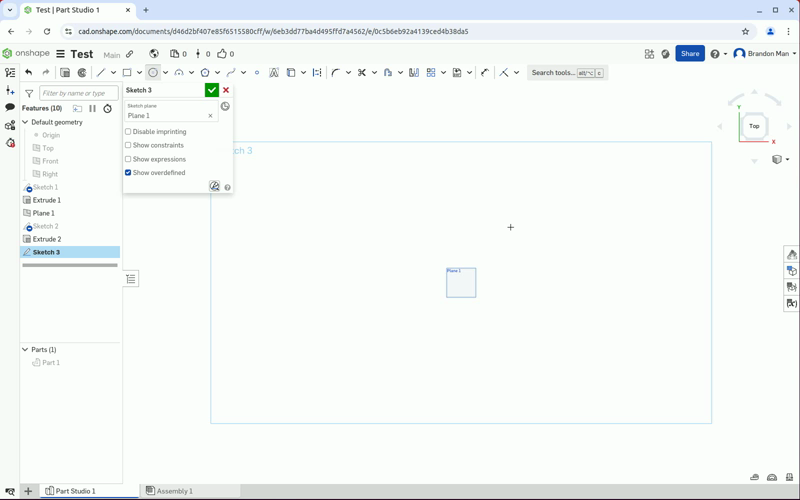
mouse_move(526, 226)
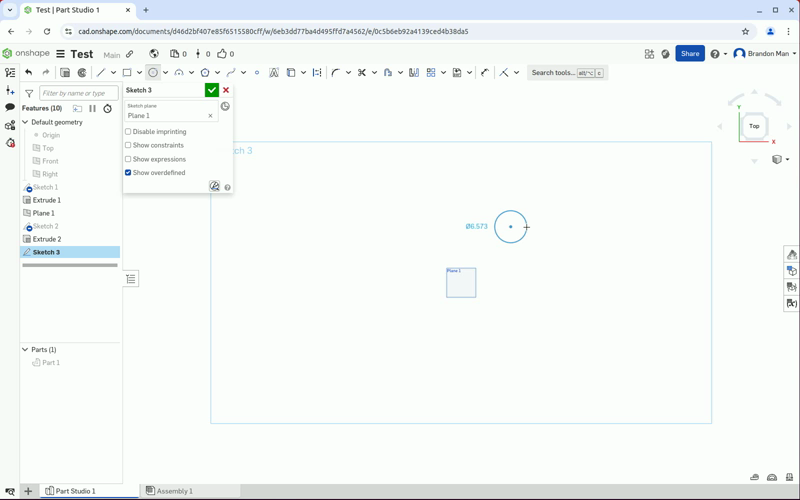
click(526, 226)
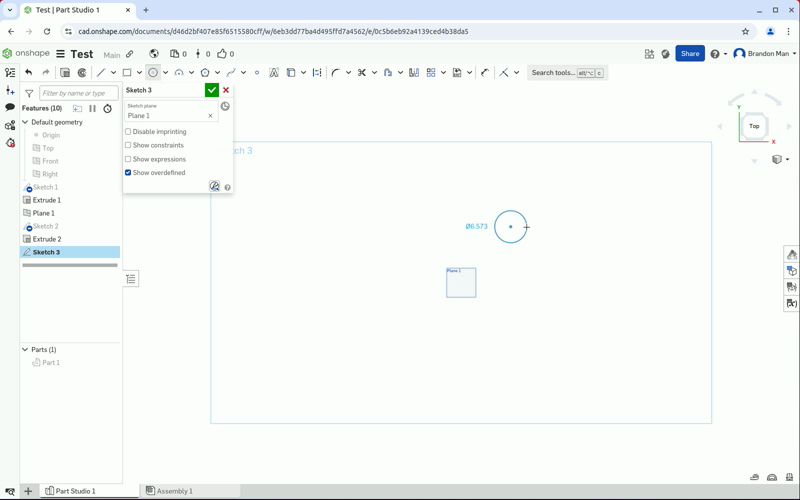
key(esc)
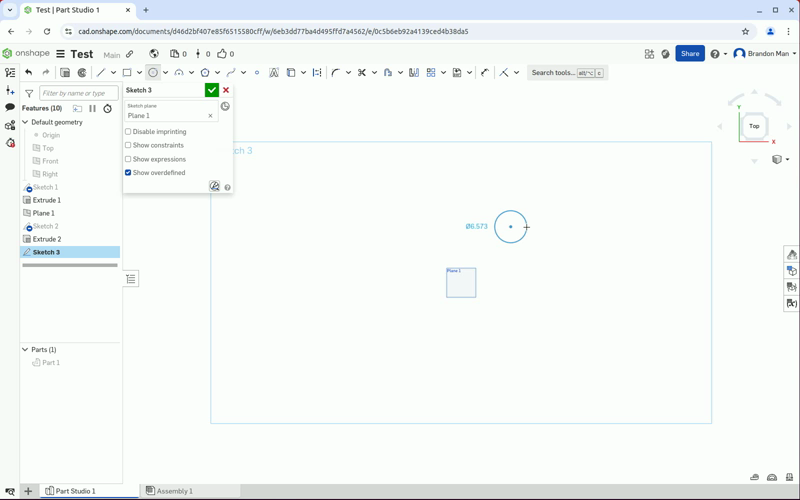
mouse_move(509, 225)
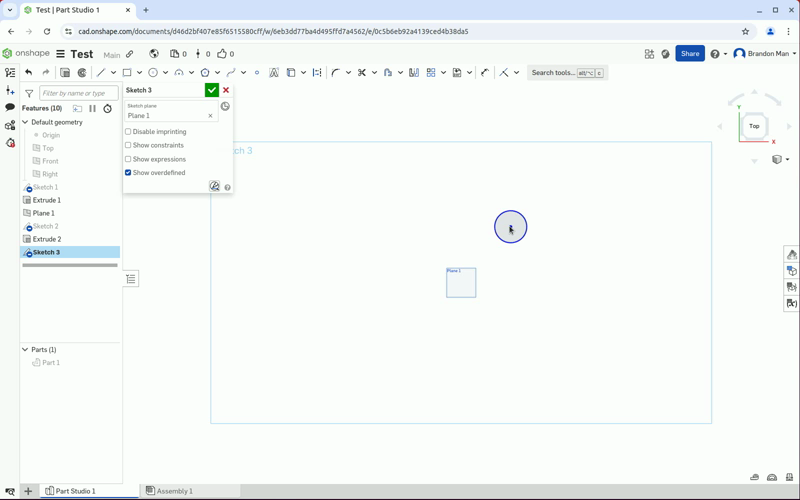
scroll(6)
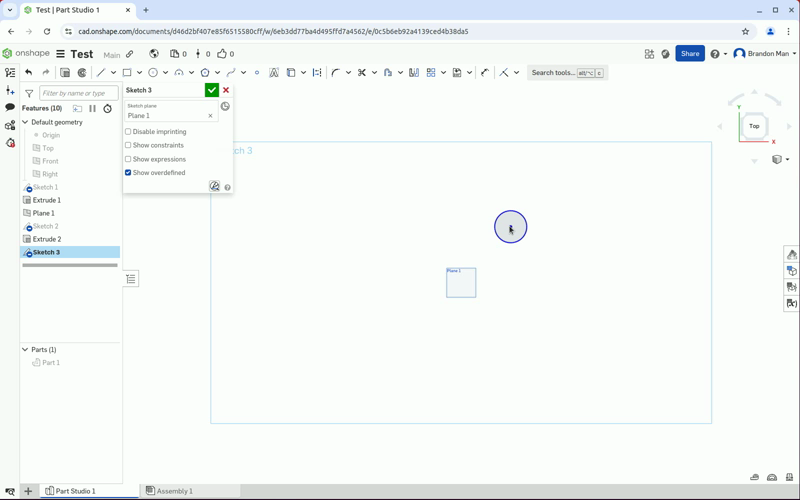
scroll(6)
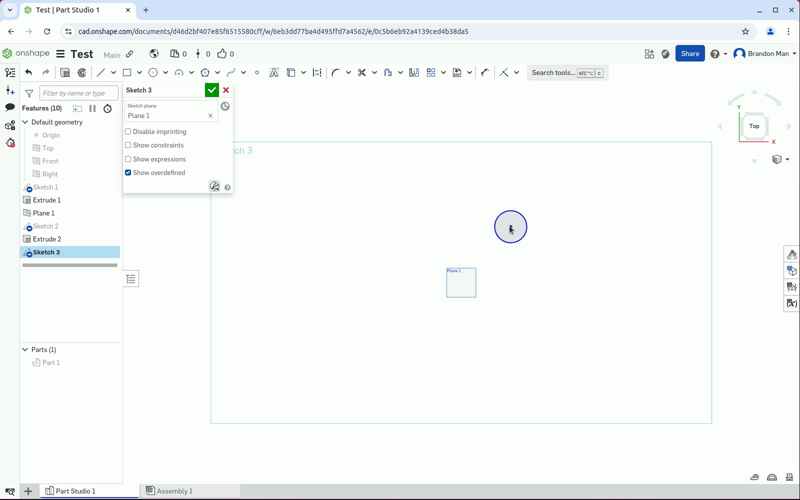
scroll(6)
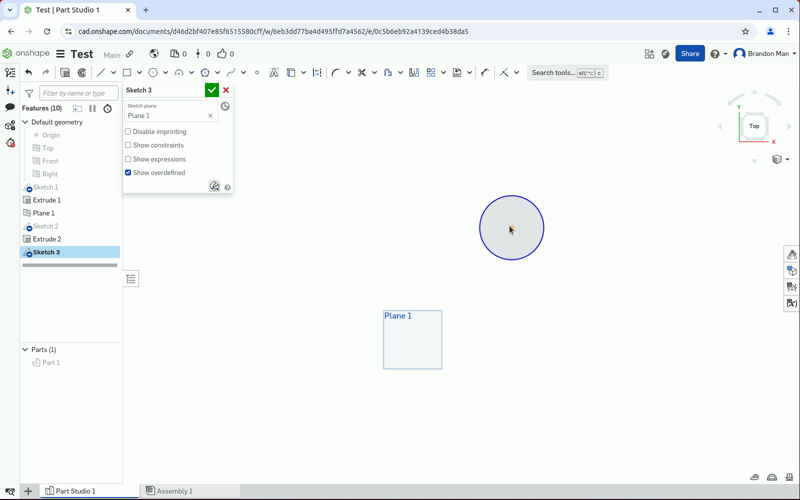
scroll(6)
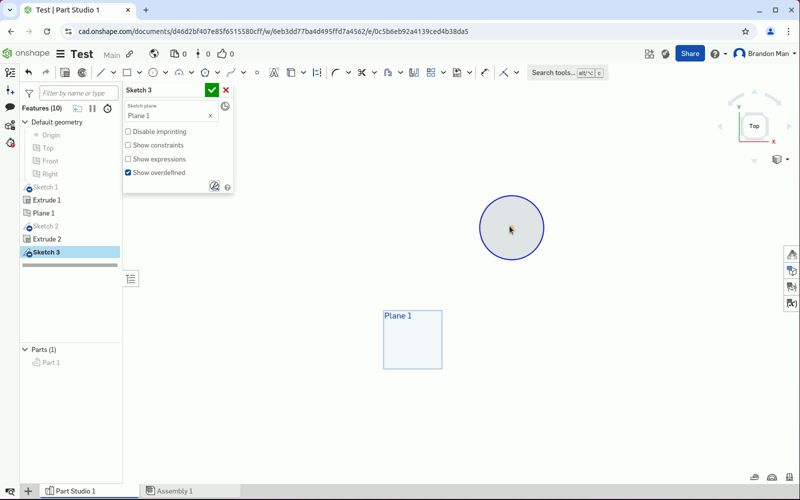
scroll(6)
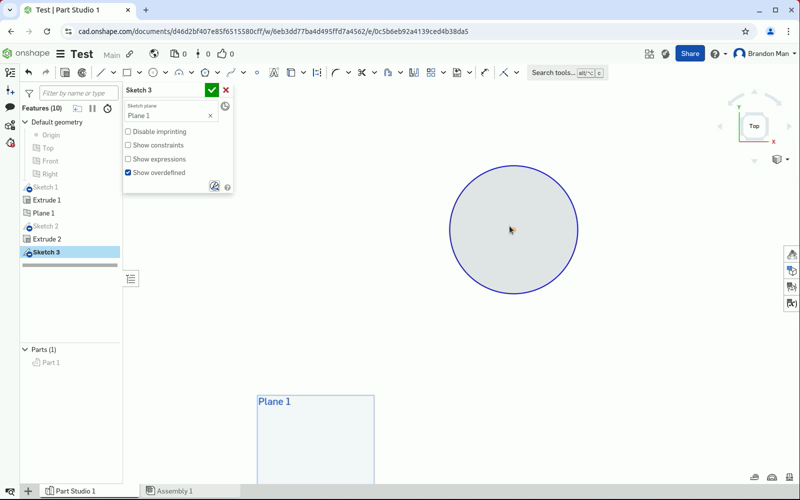
scroll(6)
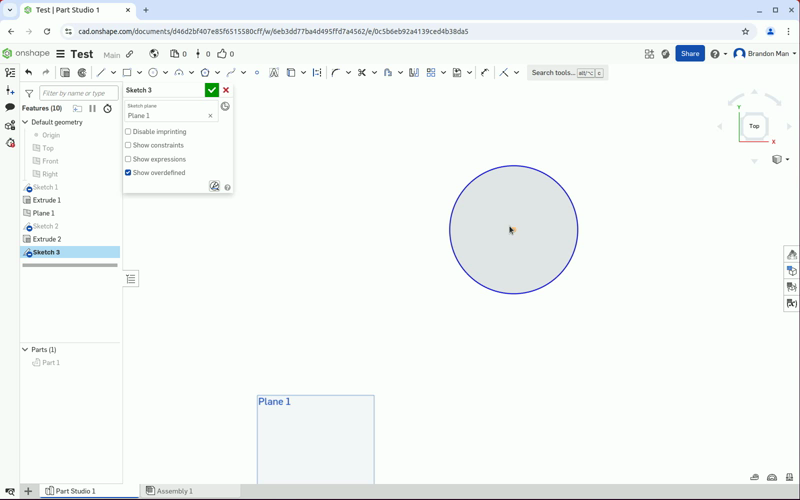
scroll(6)
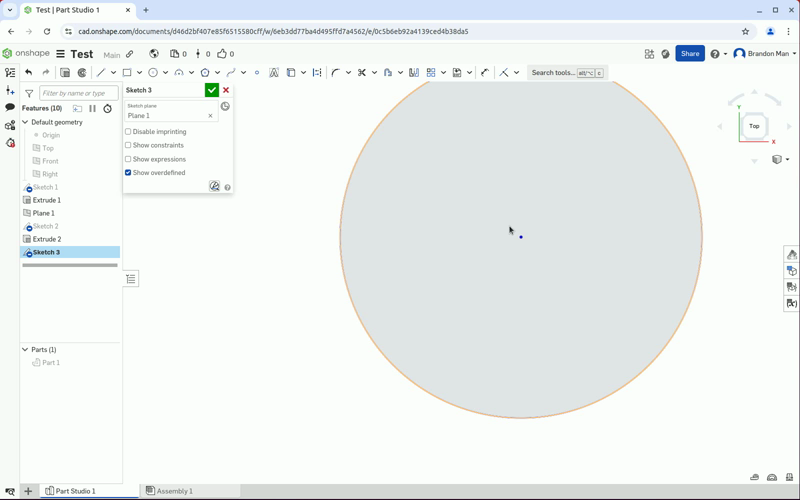
click(509, 225)
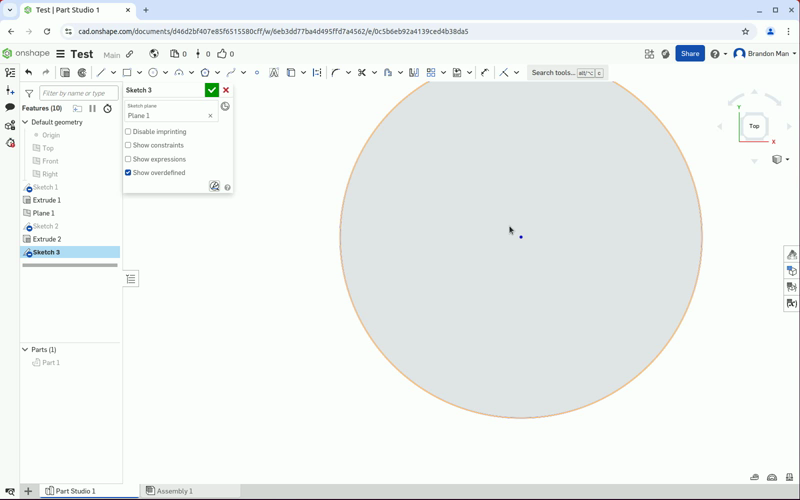
scroll(-6)
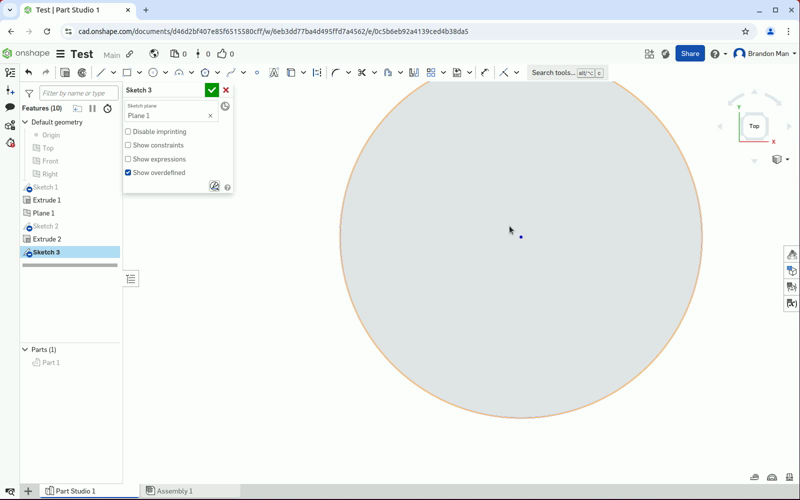
scroll(-6)
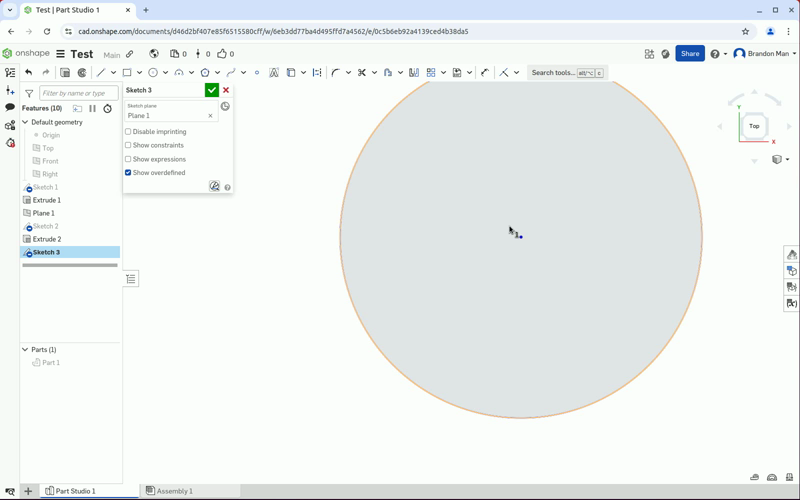
scroll(-6)
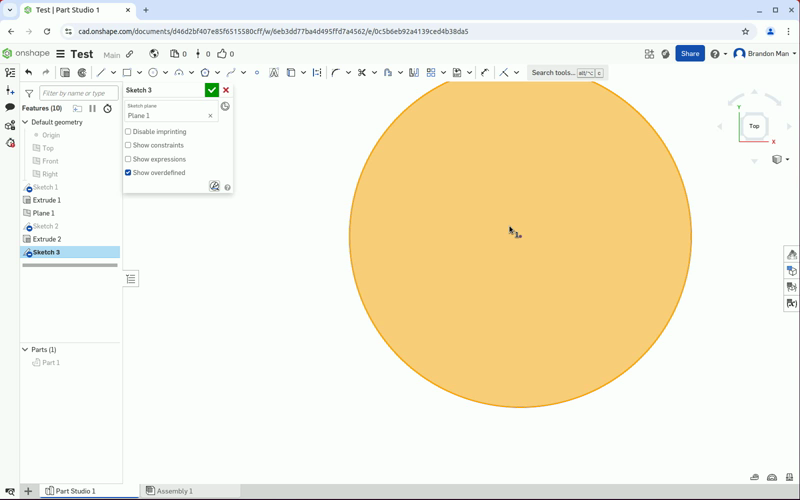
scroll(-6)
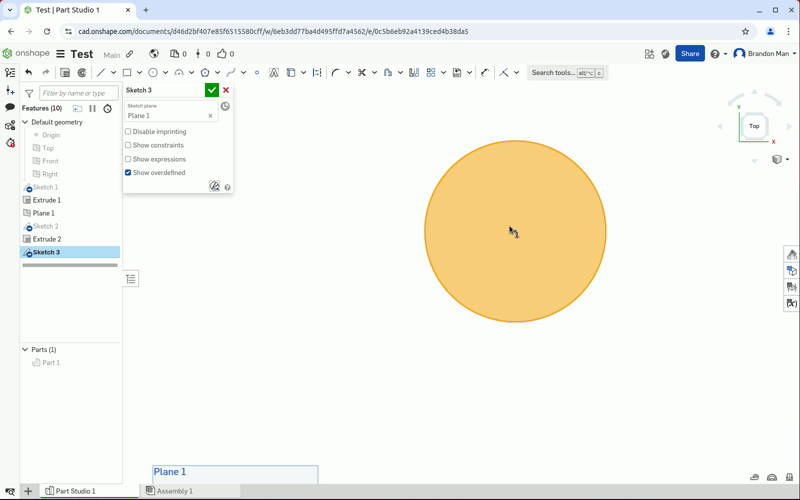
scroll(-6)
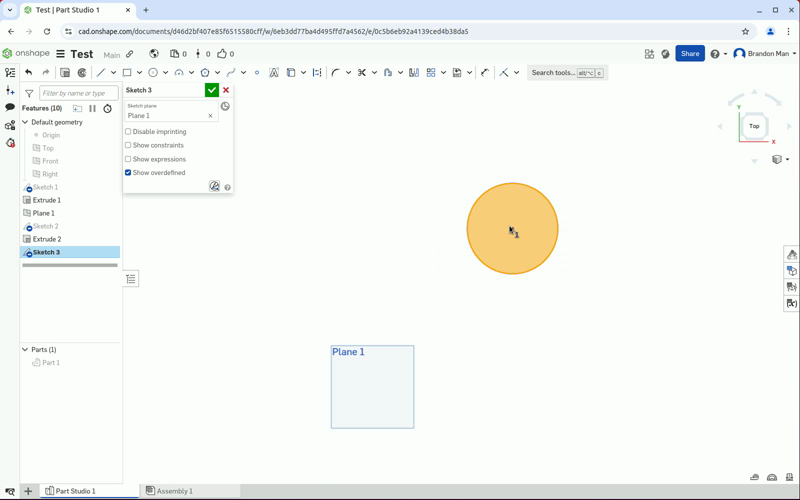
scroll(-6)
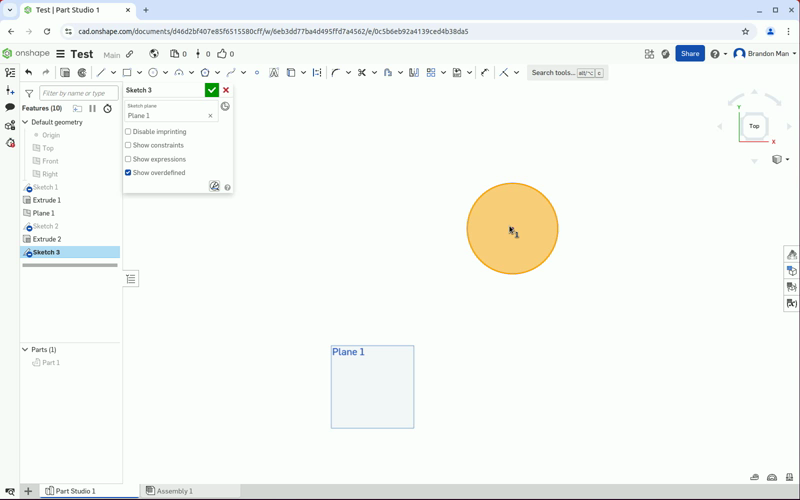
scroll(-6)
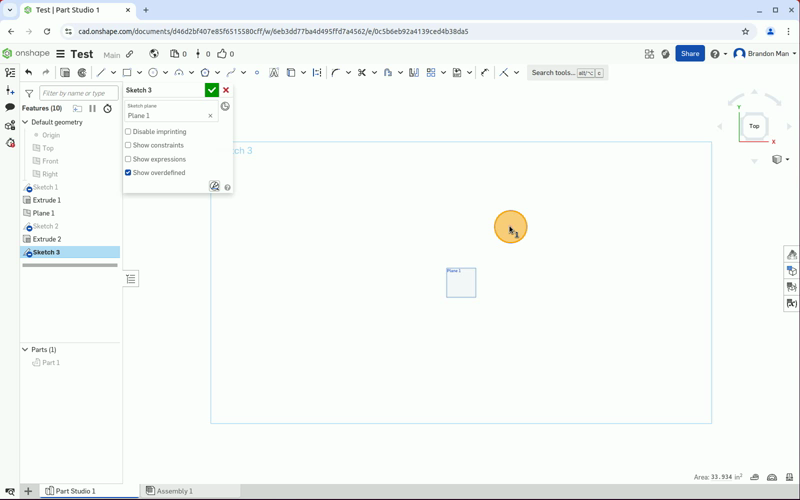
mouse_move(73, 352)
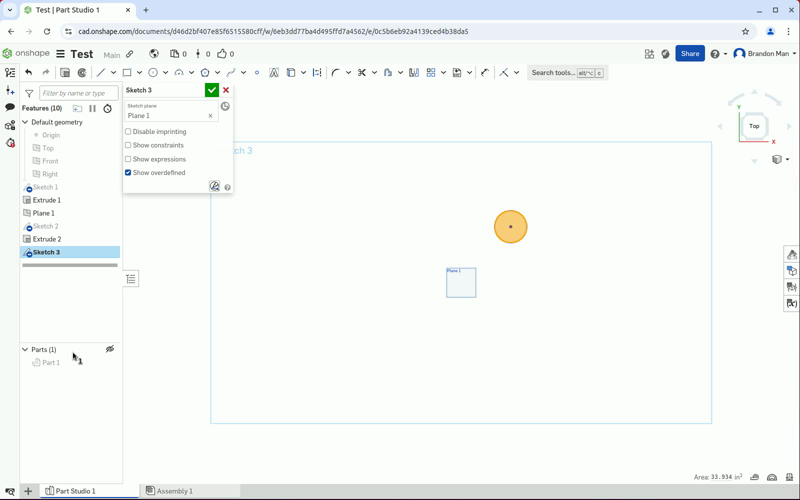
key(shift+y)
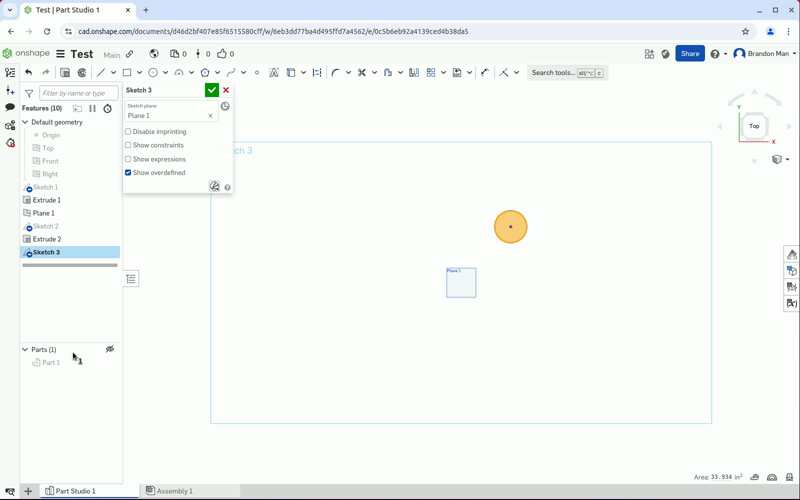
key(shift+e)
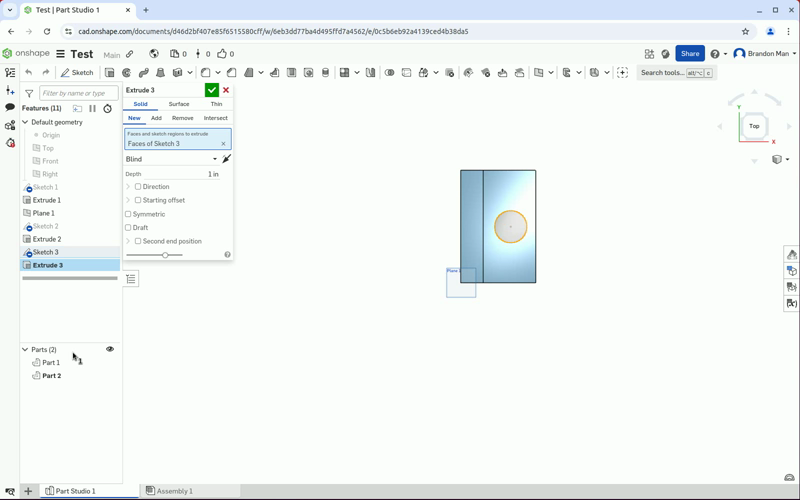
mouse_move(143, 106)
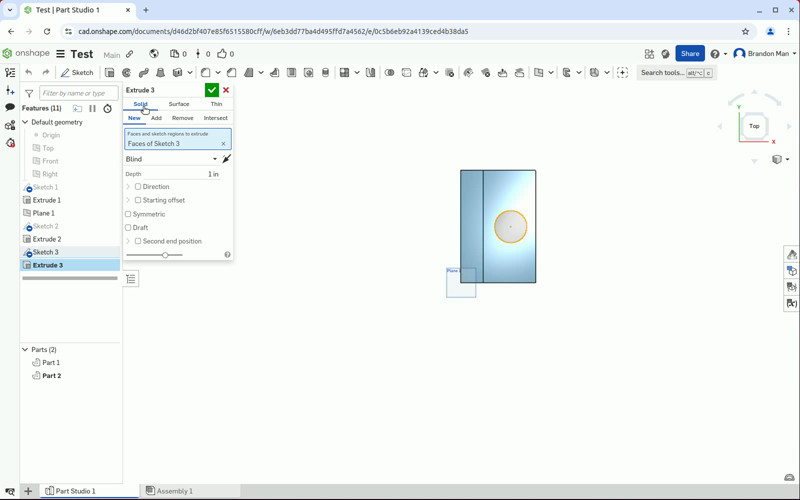
click(143, 106)
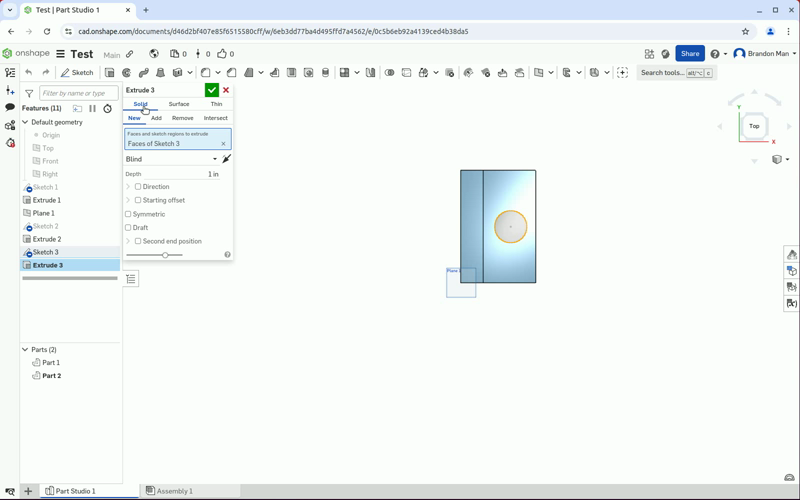
mouse_move(186, 120)
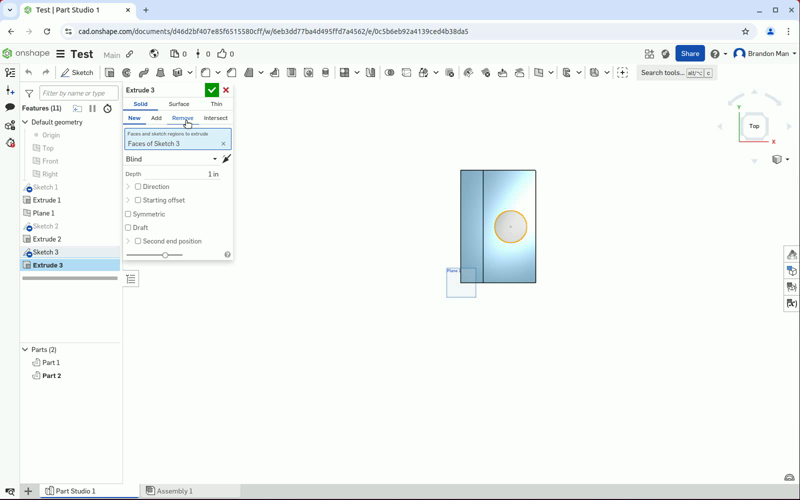
click(186, 120)
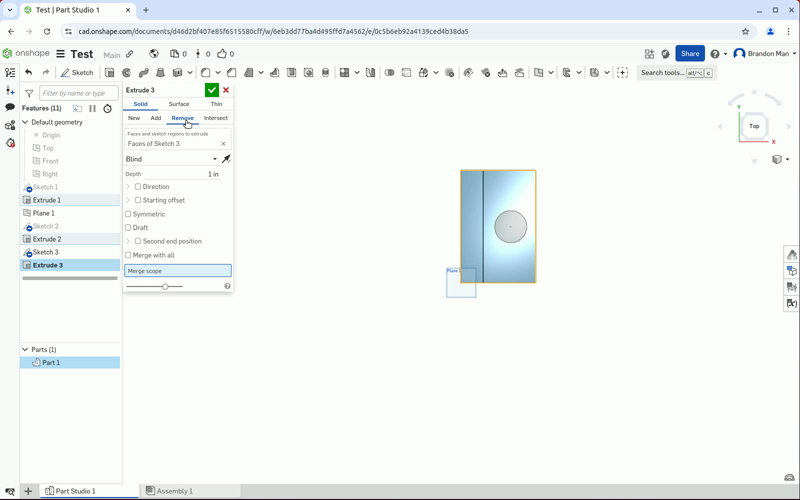
key(tab, 4)
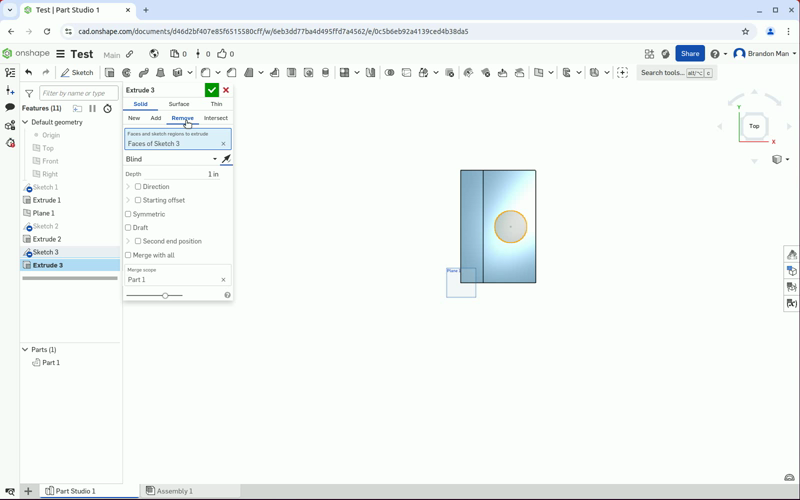
text(30.811)
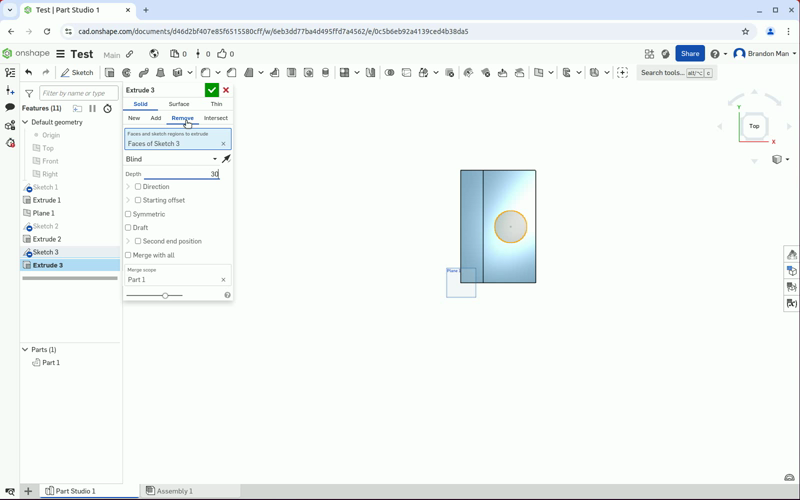
key(tab, 6)
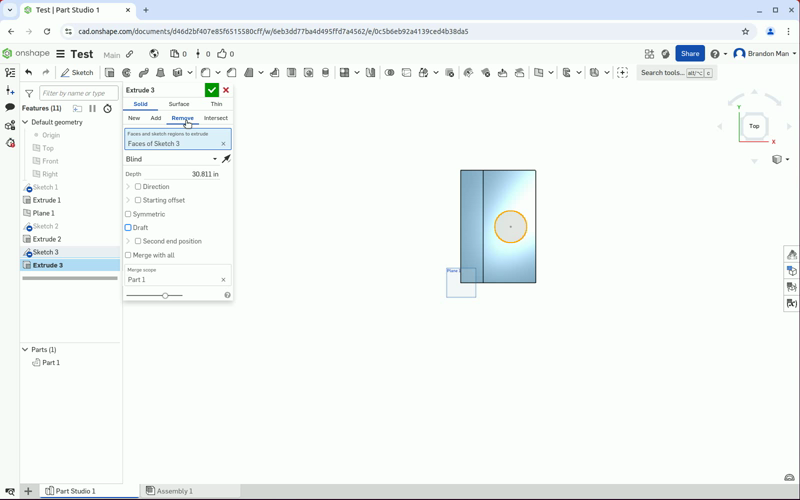
key(space)
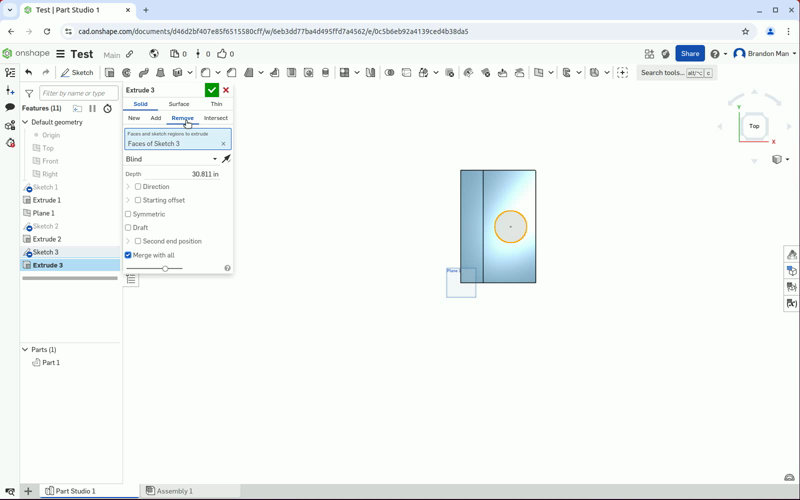
key(enter)
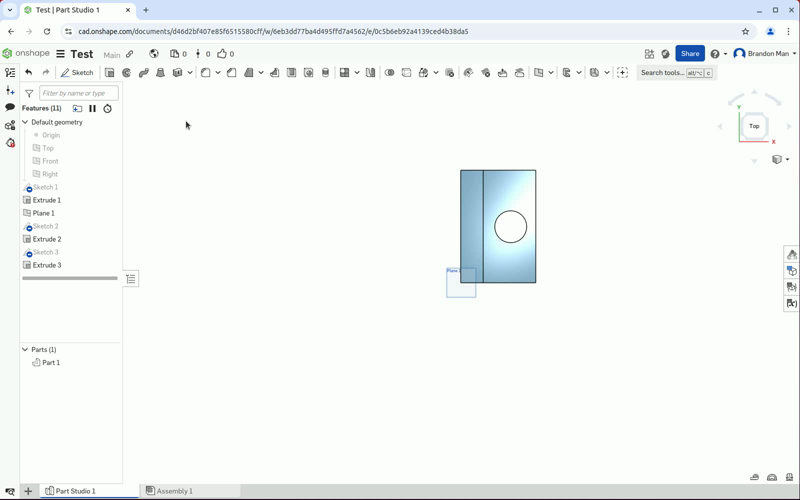
key(shift+h)
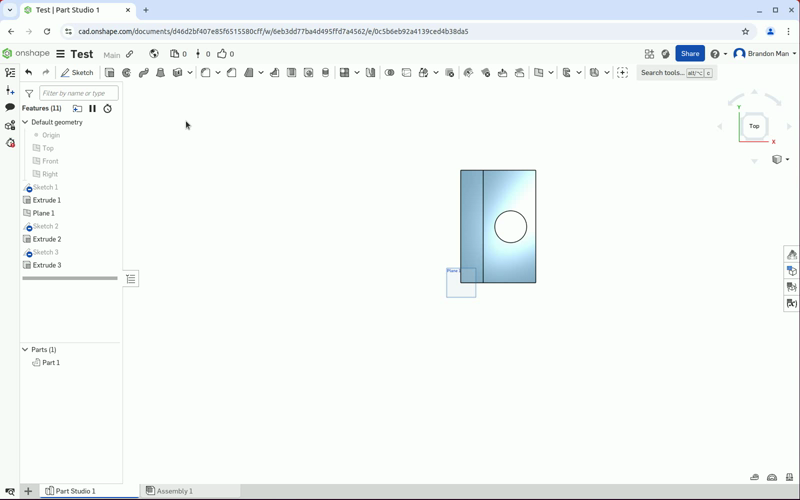
key(shift+h)
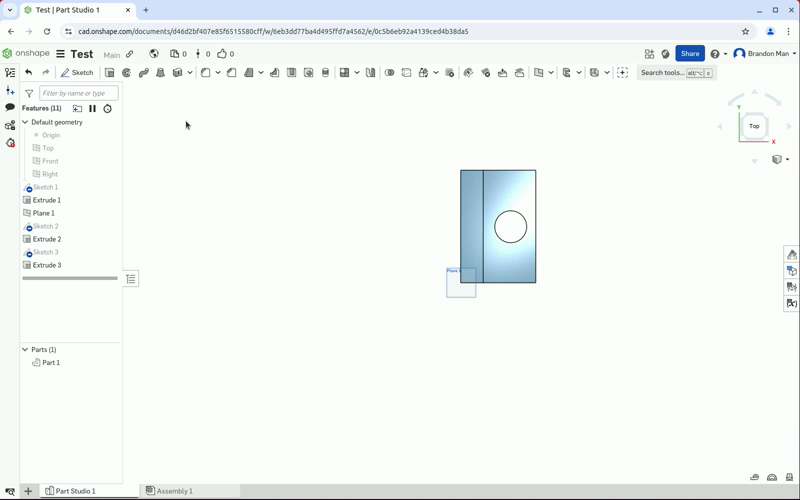
key(shift+7)
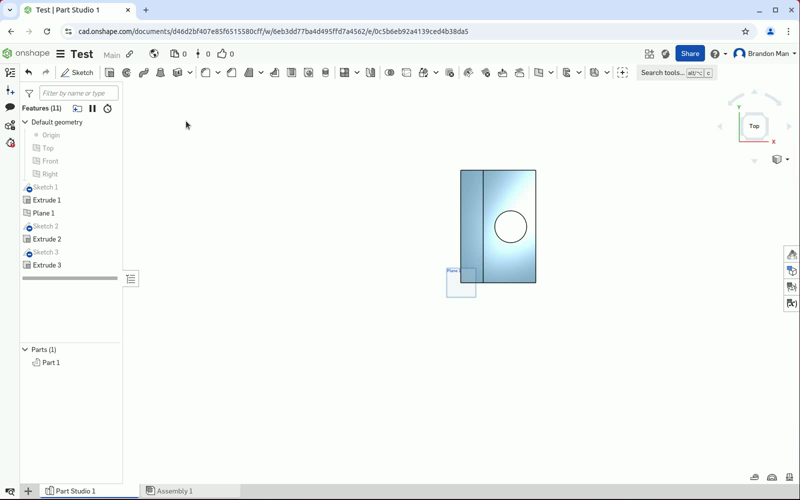
key(up, 3)
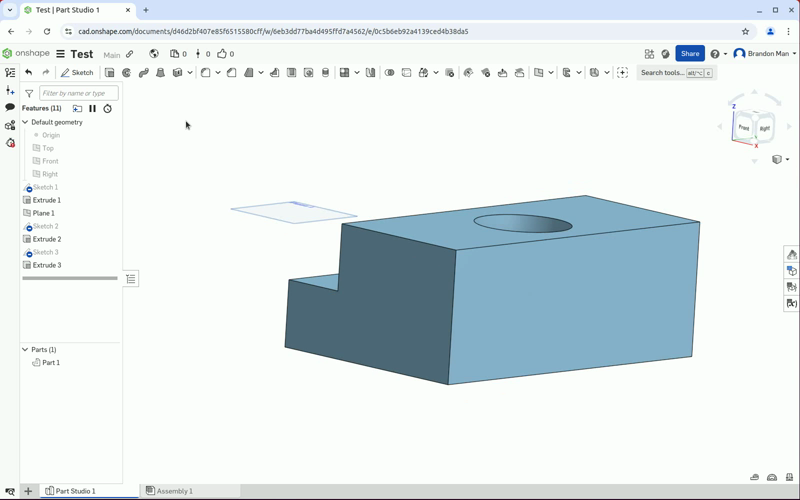
key(left, 3)
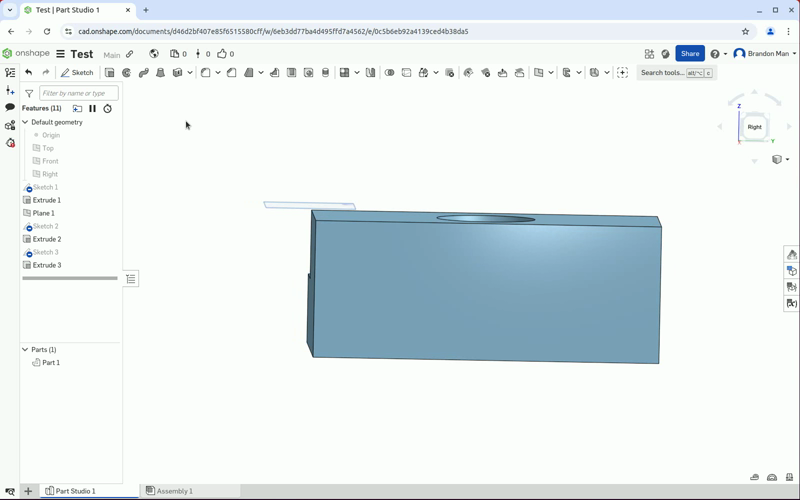
key(right, 3)
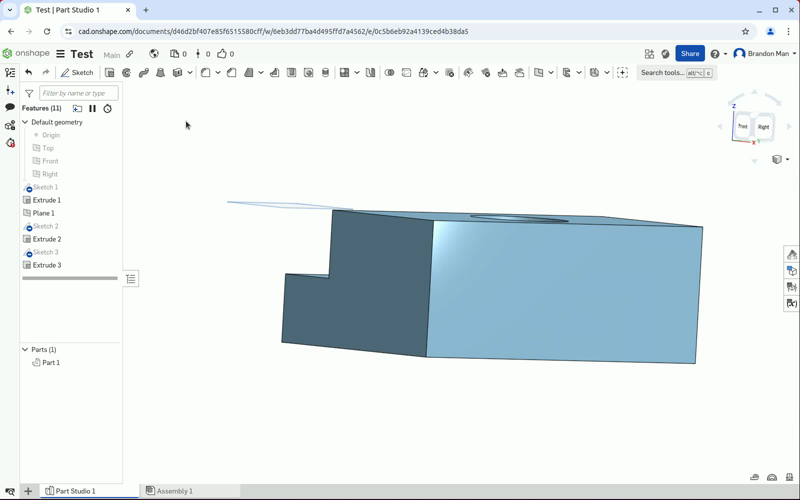
key(down, 3)
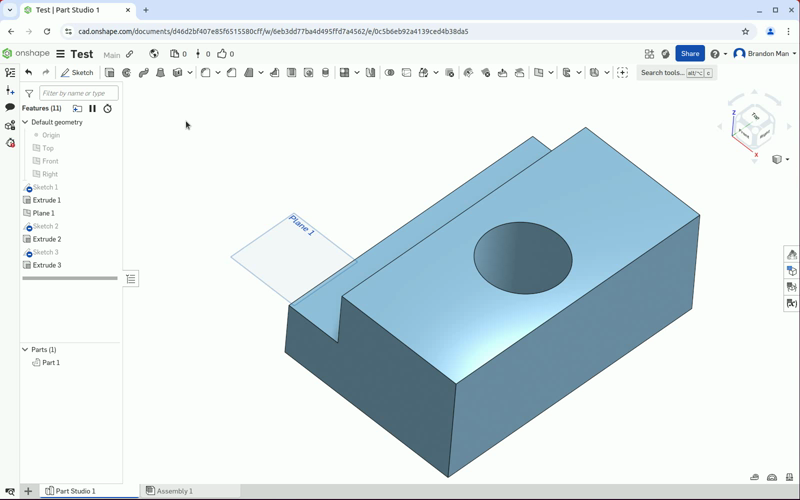
mouse_move(73, 189)
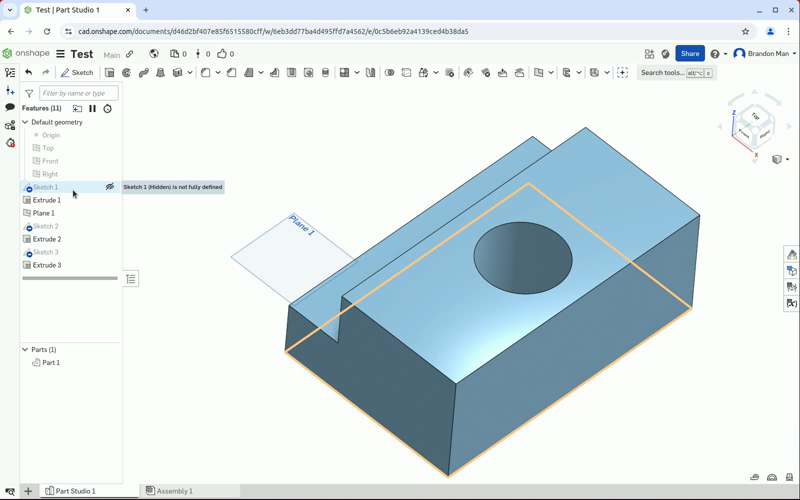
click(73, 189)